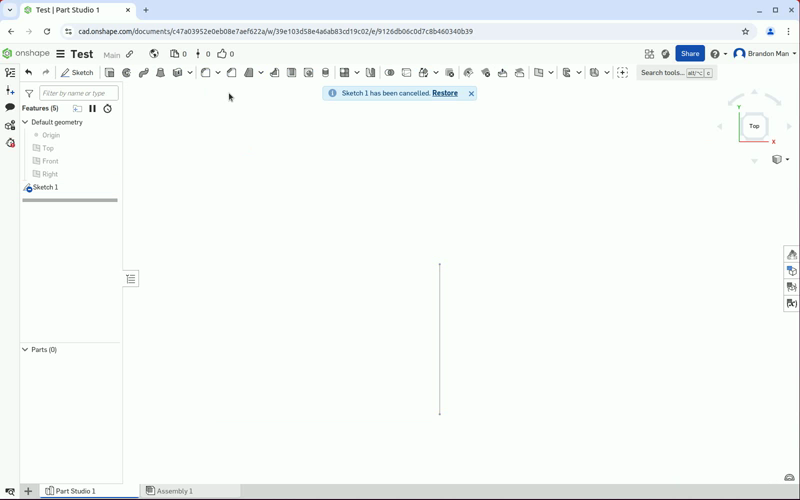
key(shift+h)
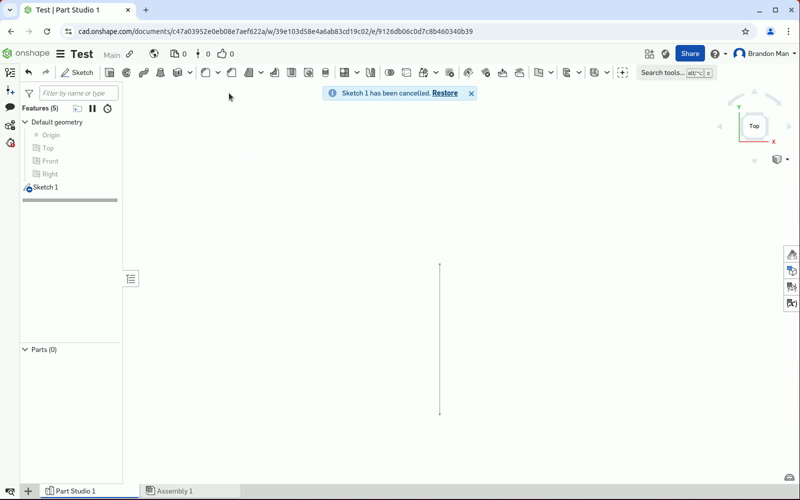
key(shift+s)
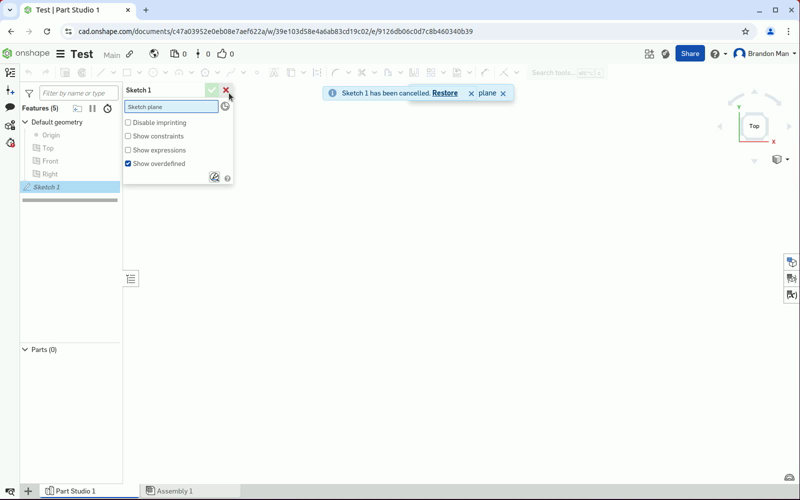
mouse_move(73, 150)
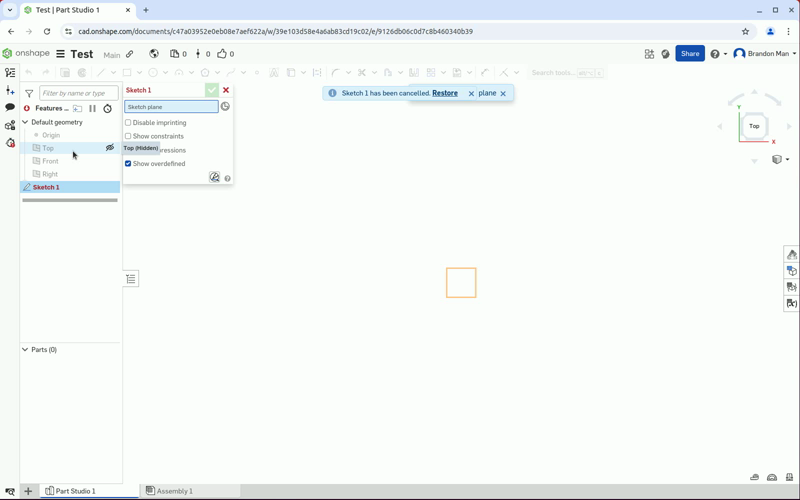
click(73, 150)
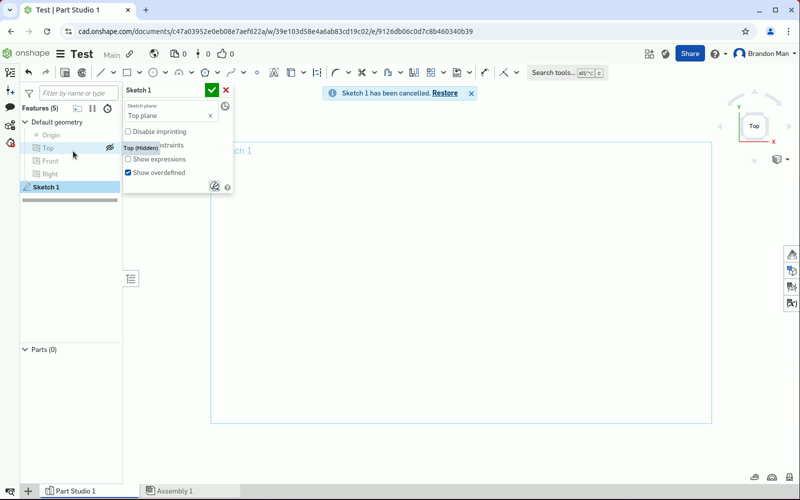
mouse_move(73, 352)
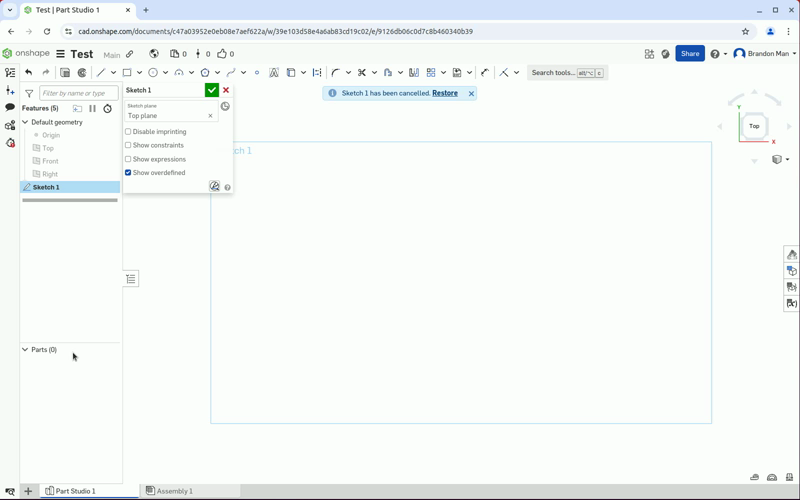
key(y)
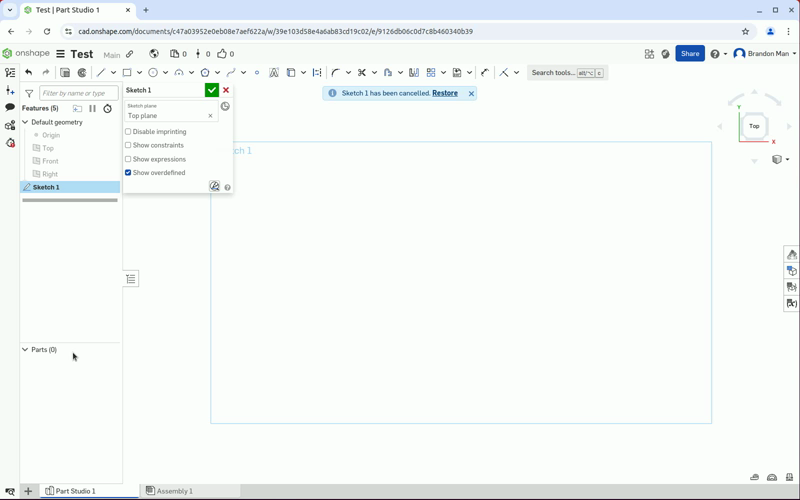
key(l)
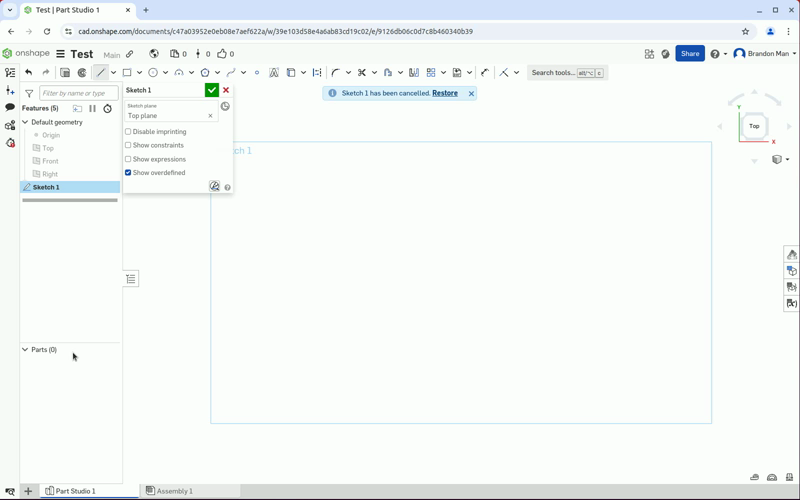
key_down(shift)
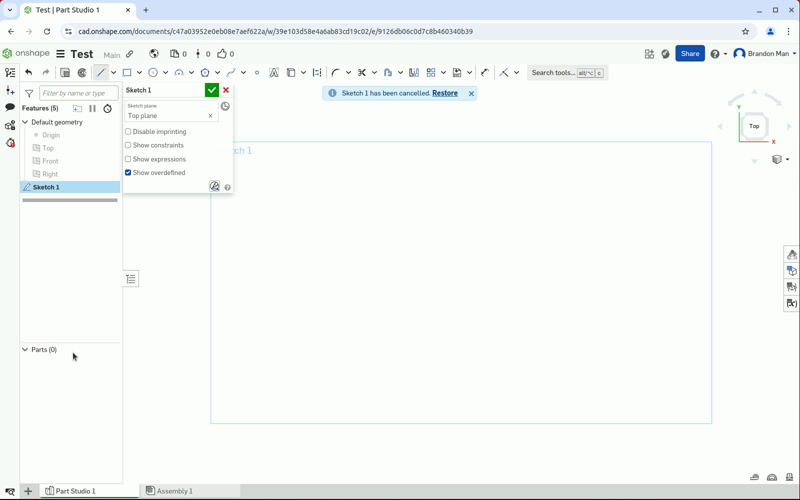
mouse_move(348, 341)
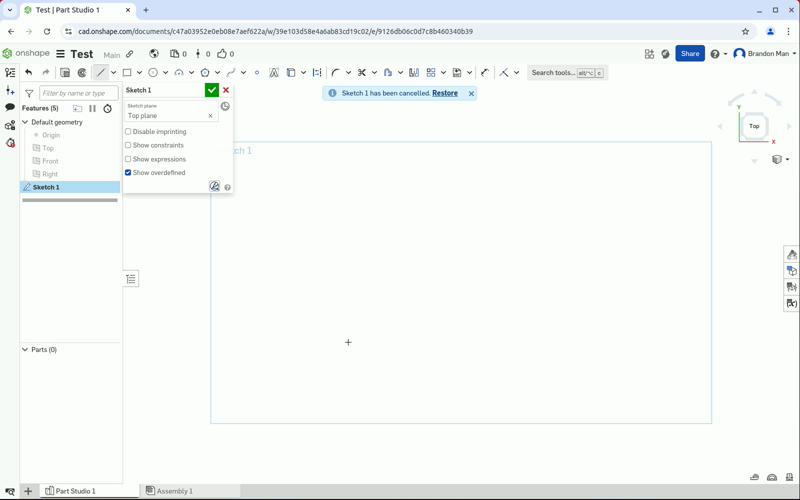
click(348, 341)
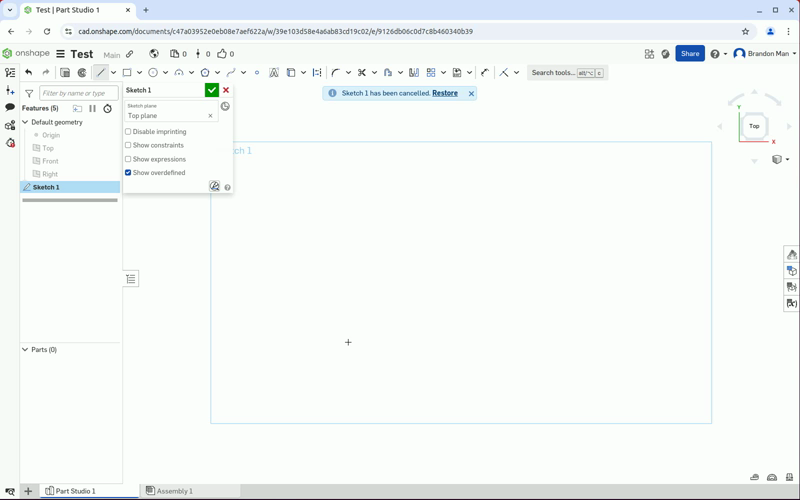
key_up(shift)
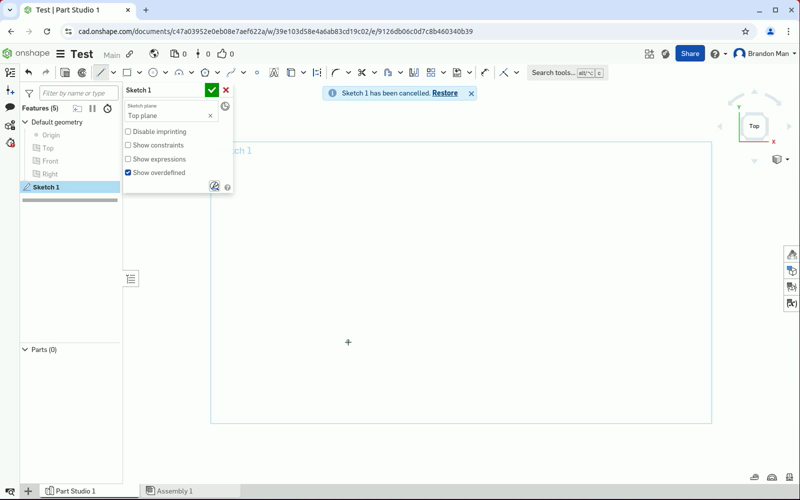
key_down(shift)
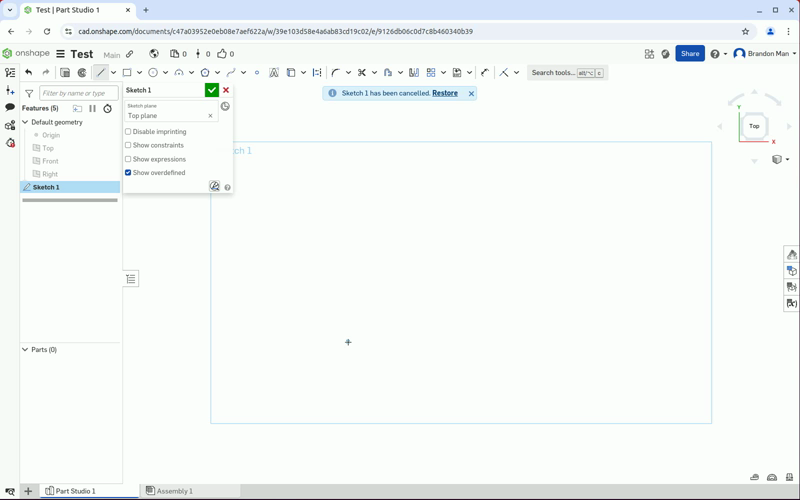
mouse_move(572, 341)
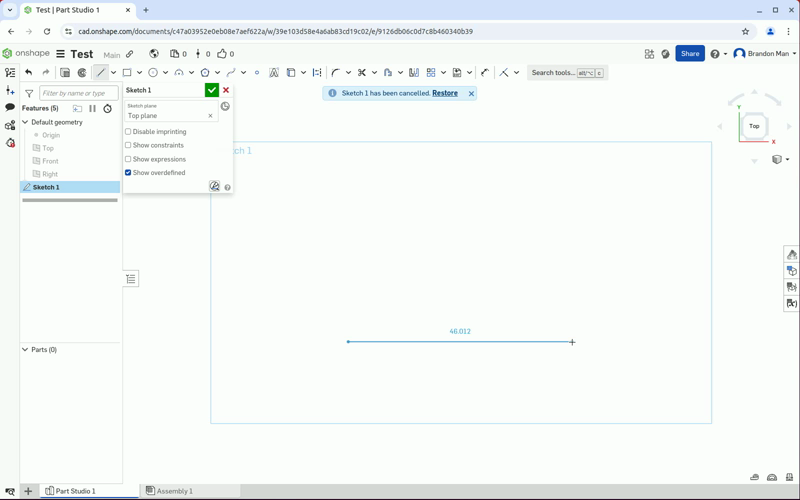
click(572, 341)
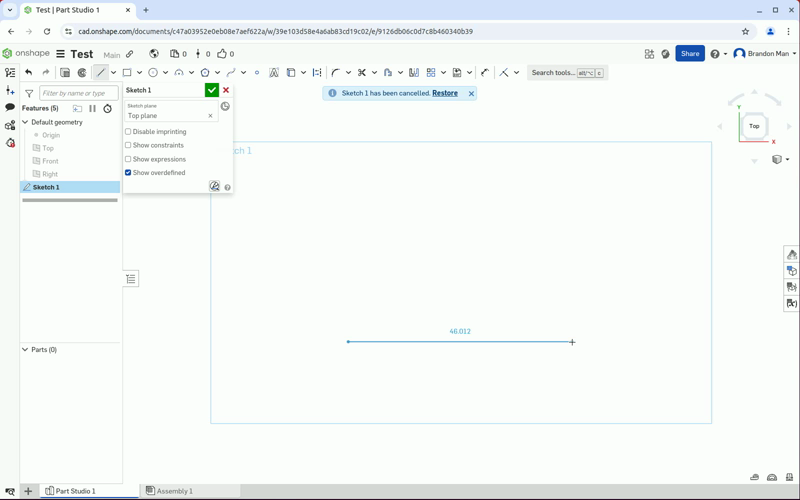
key_up(shift)
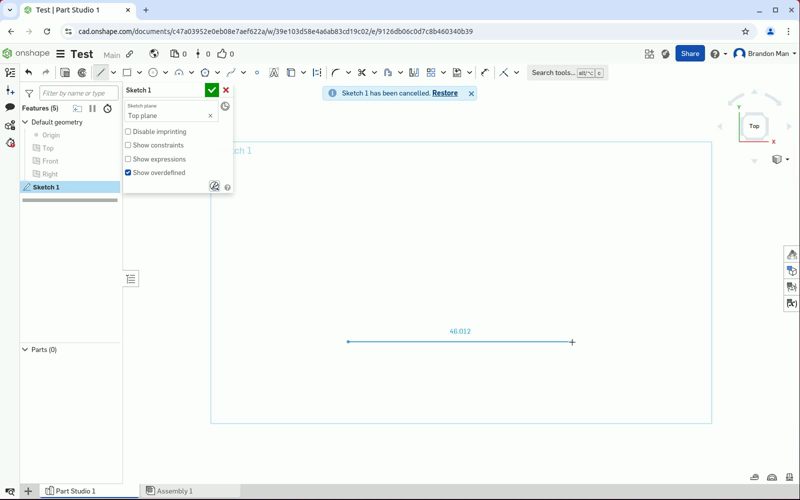
key_down(shift)
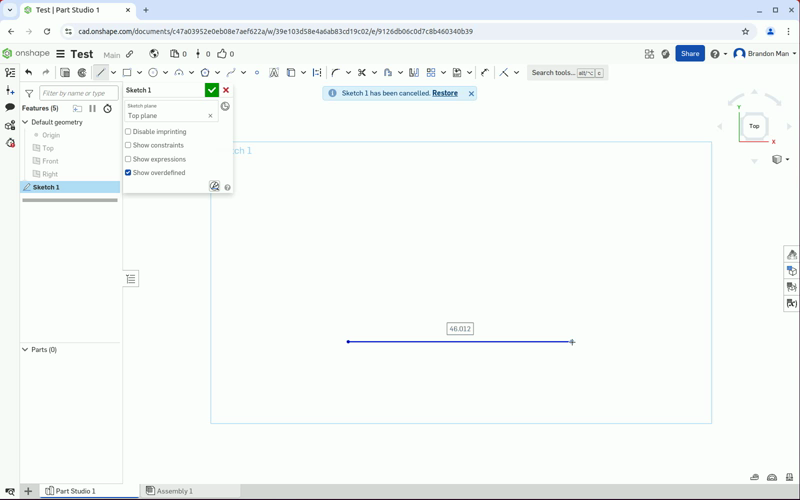
mouse_move(572, 226)
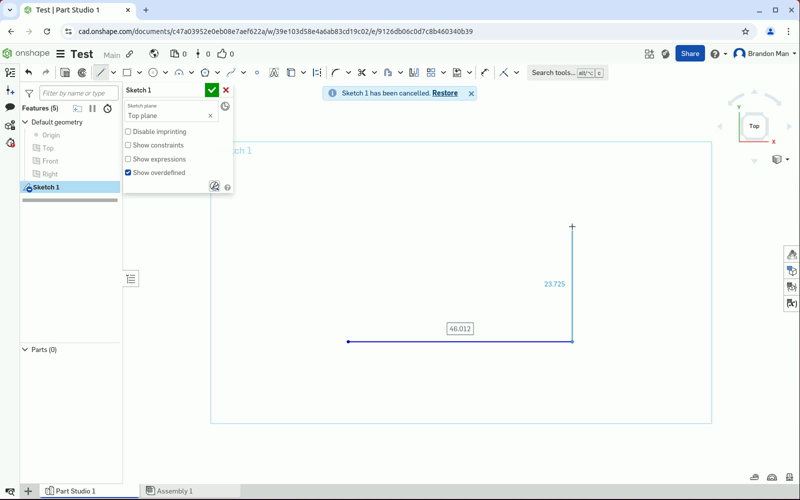
click(572, 226)
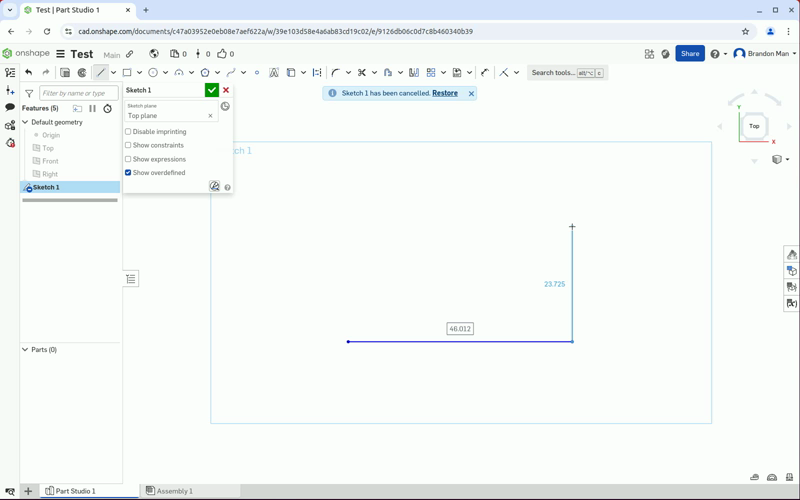
key_up(shift)
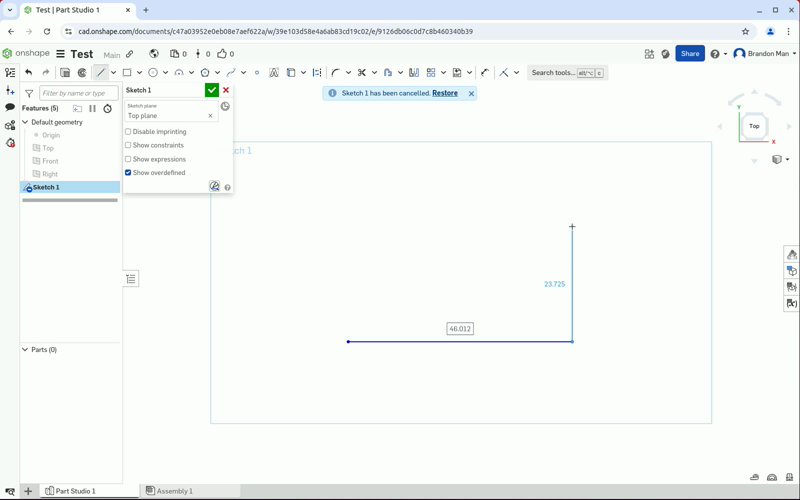
key_down(shift)
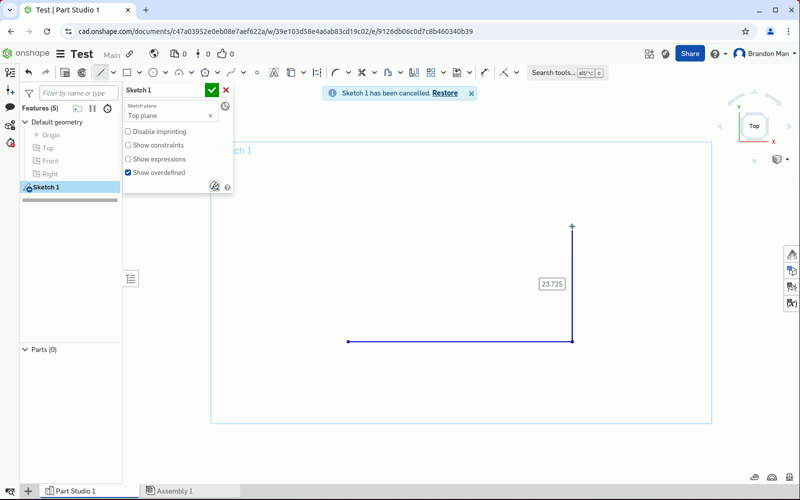
mouse_move(348, 226)
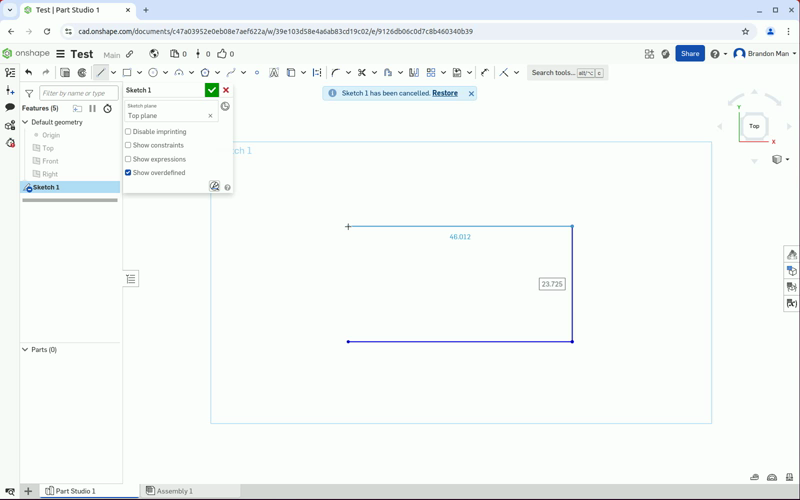
click(348, 226)
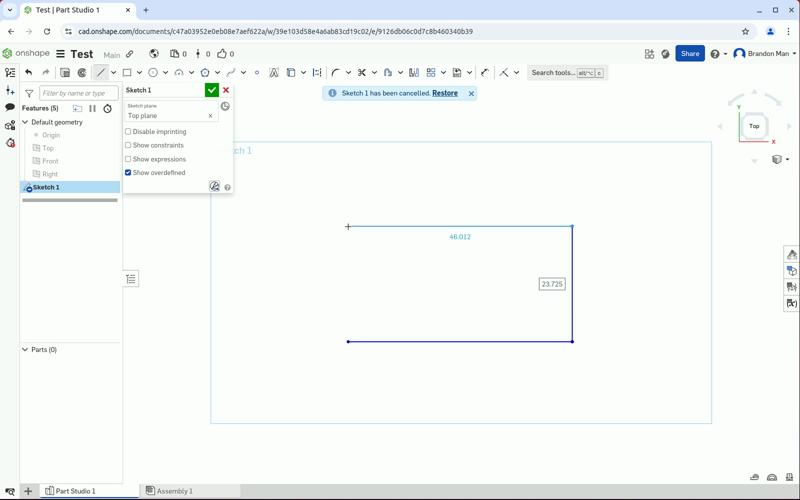
key_up(shift)
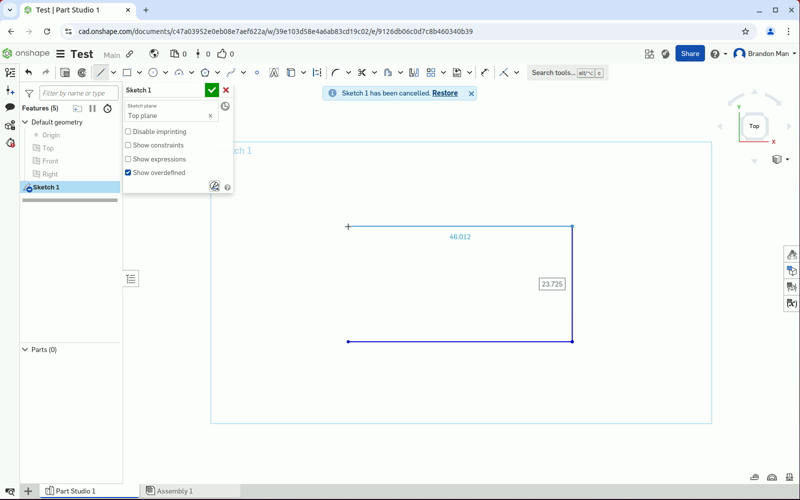
key_down(shift)
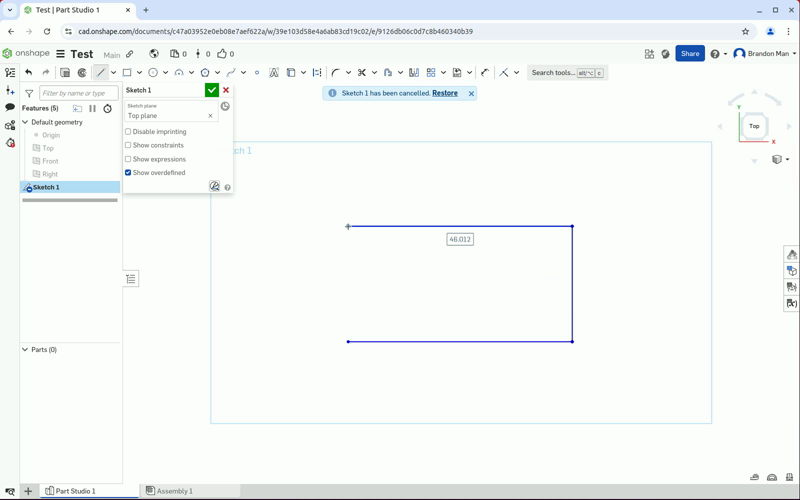
mouse_move(348, 341)
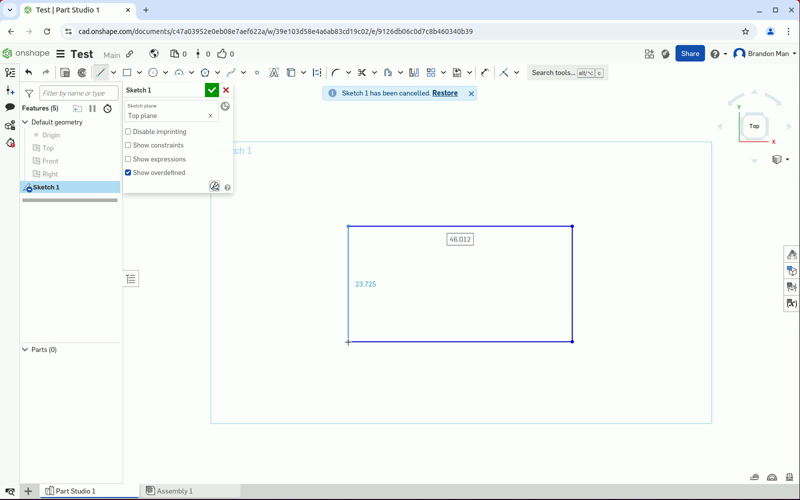
key_up(shift)
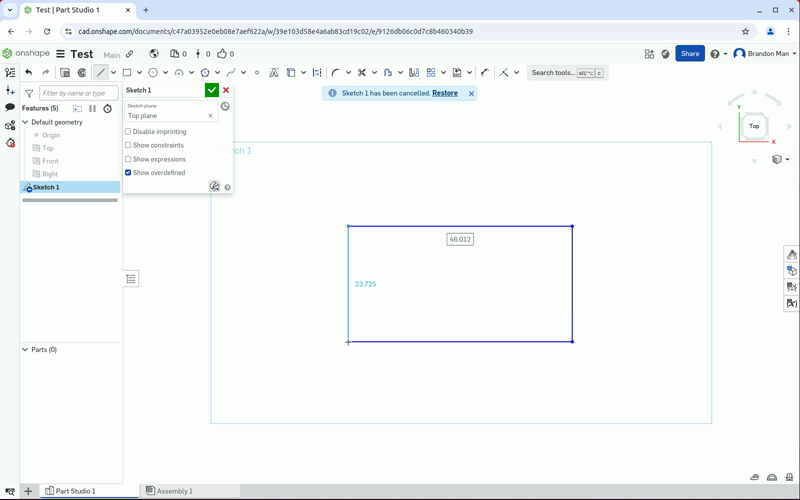
click(348, 341)
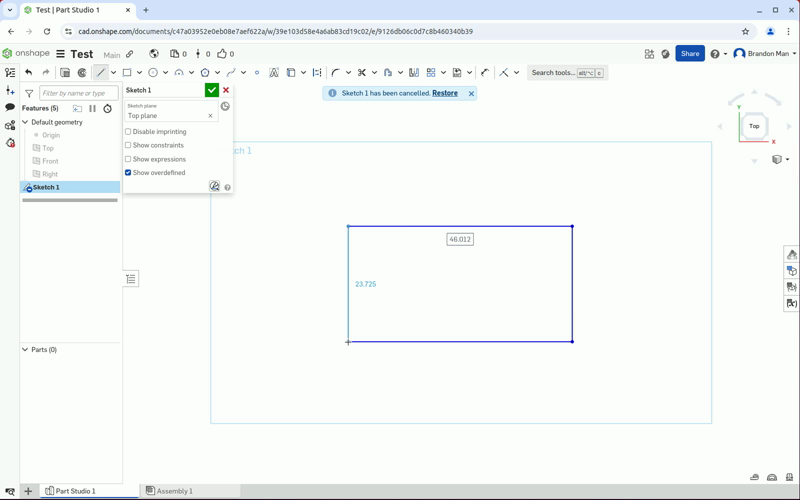
key(esc)
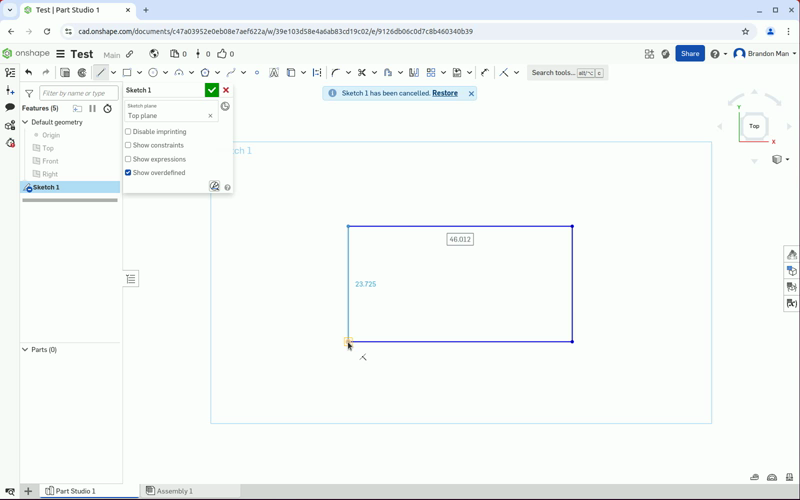
key(c)
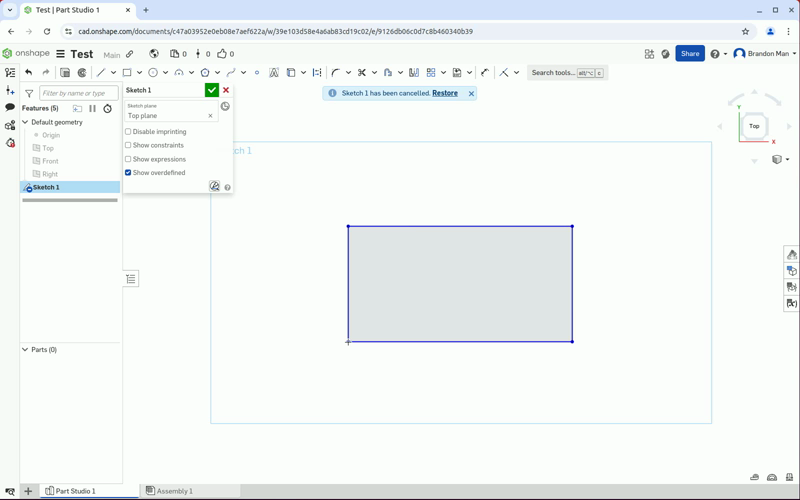
key_down(shift)
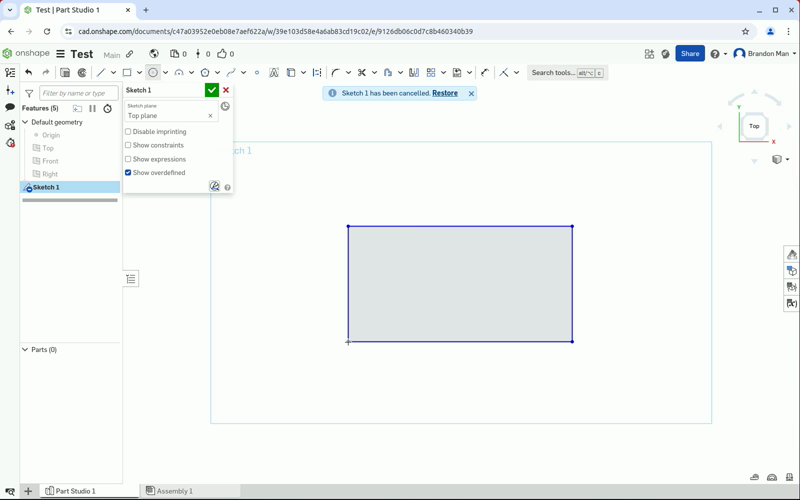
mouse_move(461, 282)
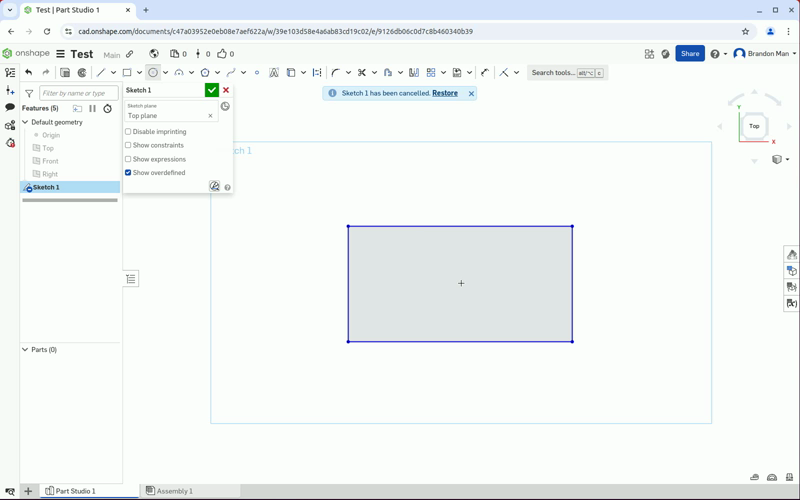
click(461, 282)
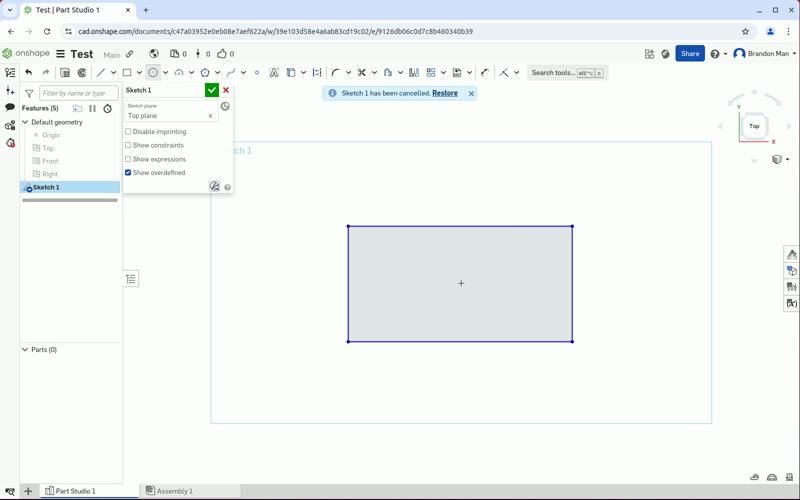
key_up(shift)
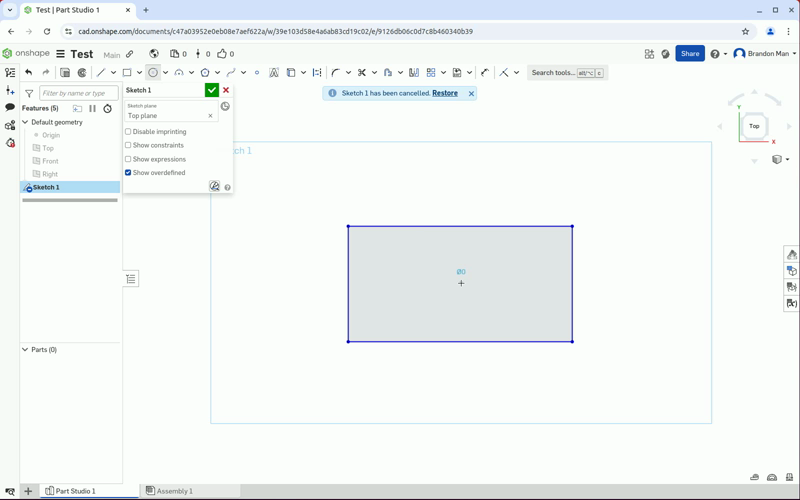
mouse_move(494, 282)
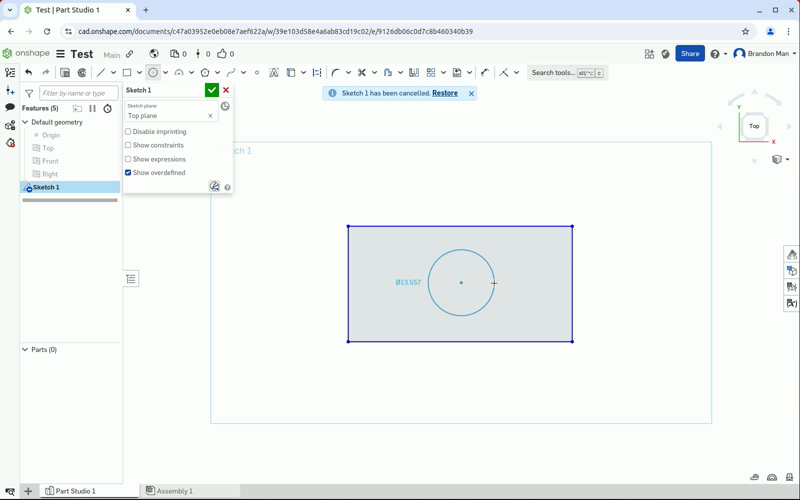
click(494, 282)
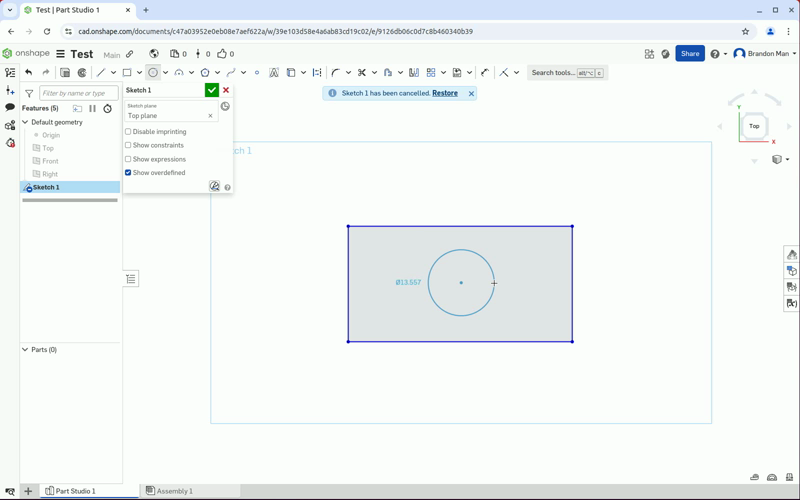
key(esc)
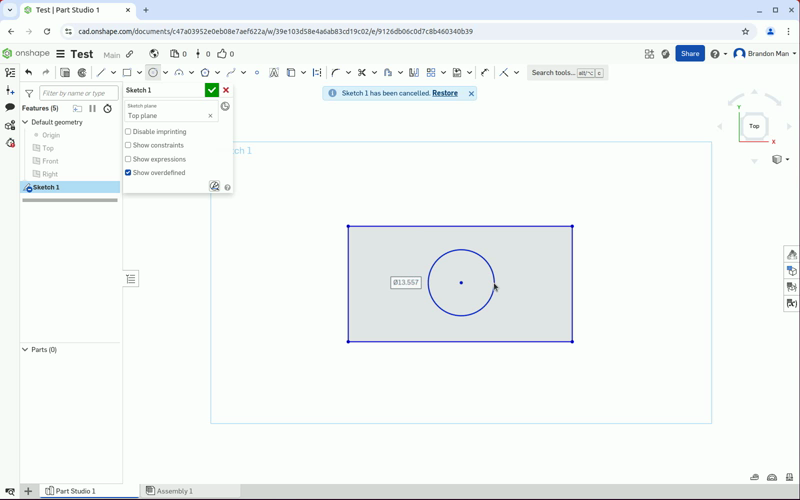
mouse_move(389, 252)
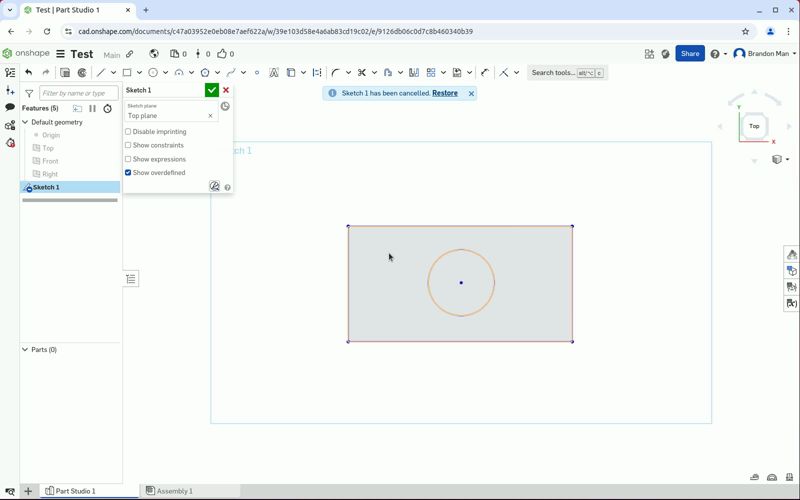
click(389, 252)
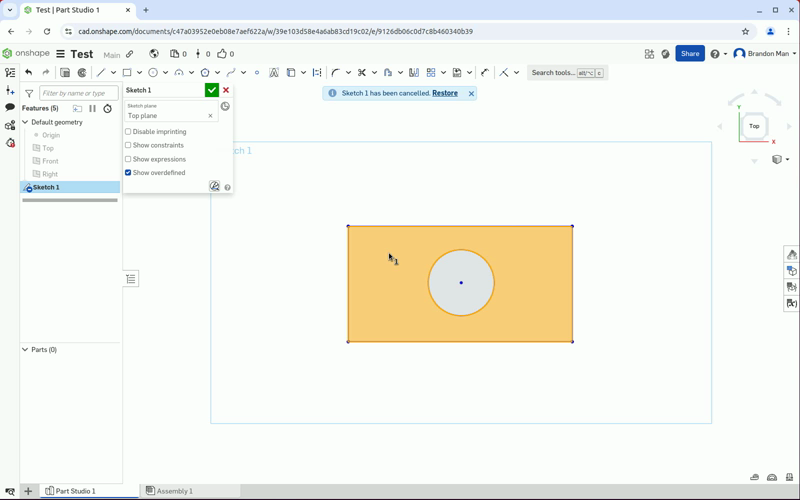
mouse_move(73, 352)
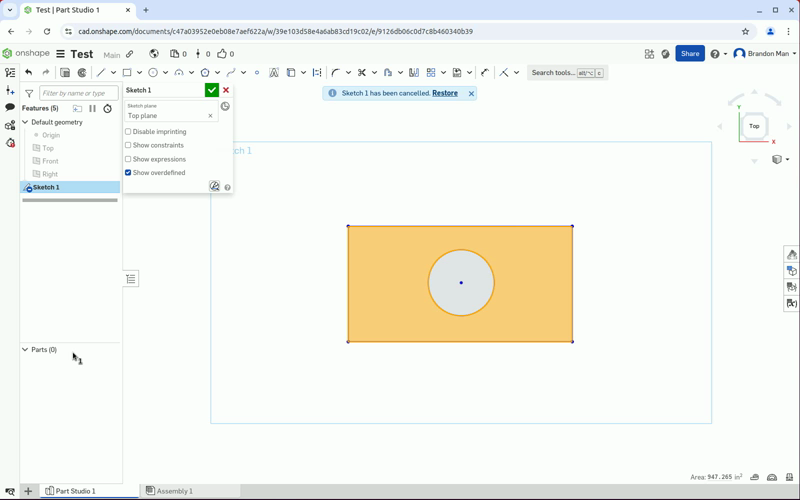
key(shift+y)
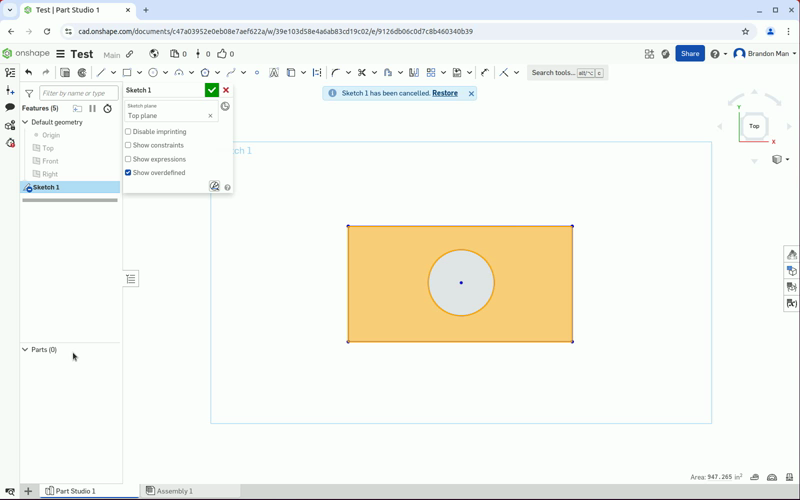
key(shift+e)
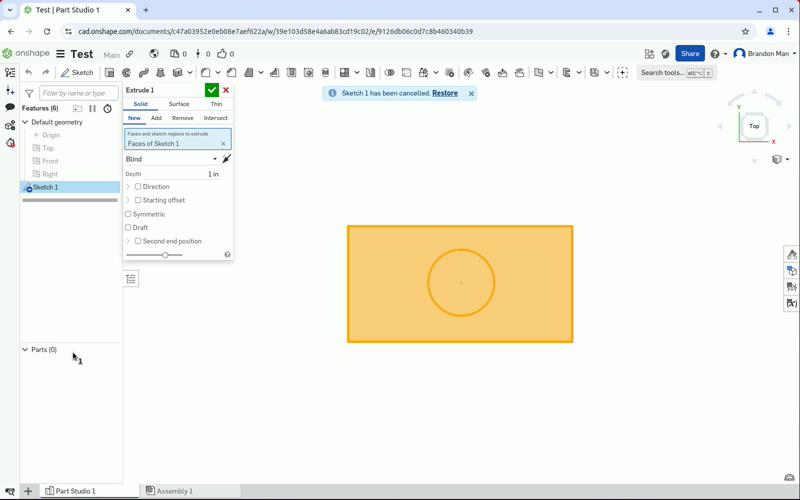
mouse_move(143, 106)
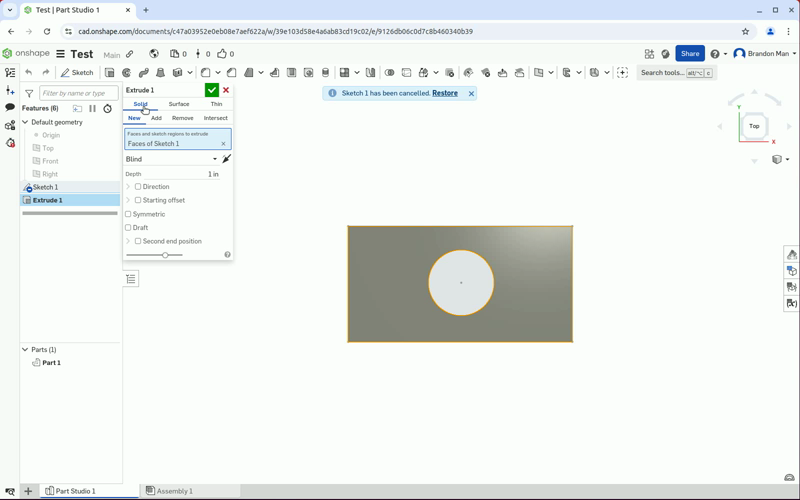
click(143, 106)
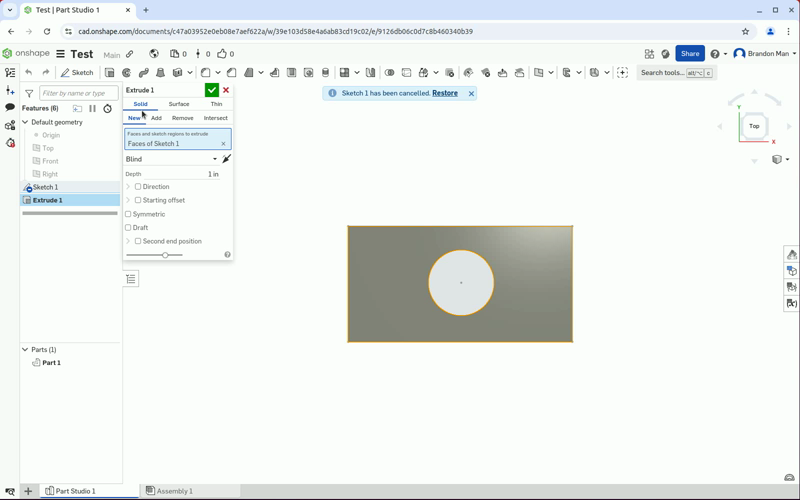
mouse_move(137, 120)
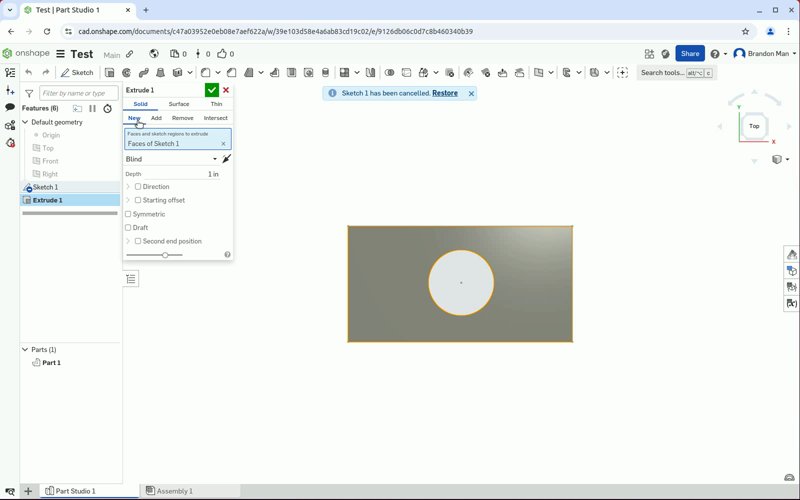
click(137, 120)
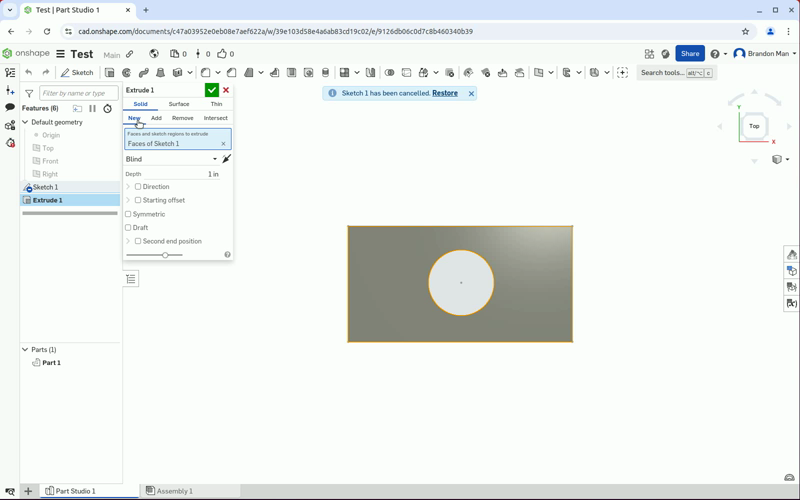
key(tab, 4)
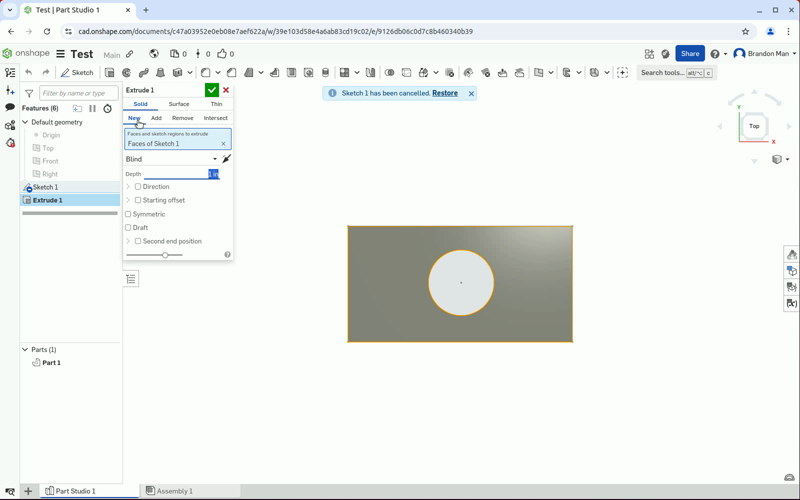
text(2.166)
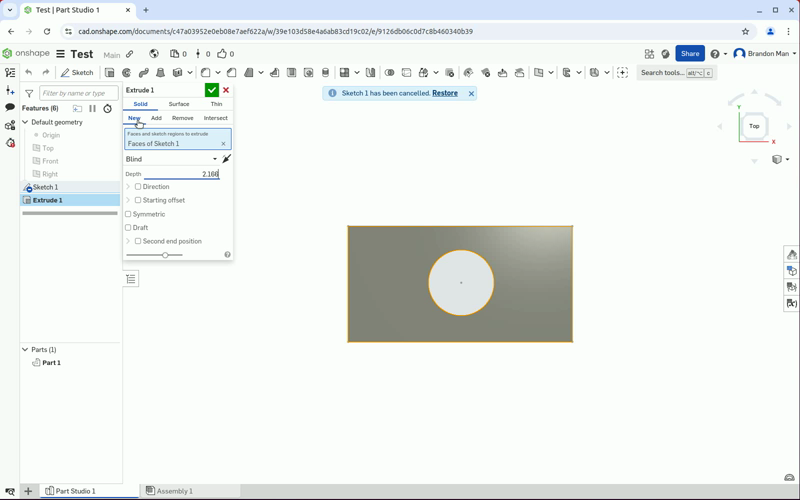
key(enter)
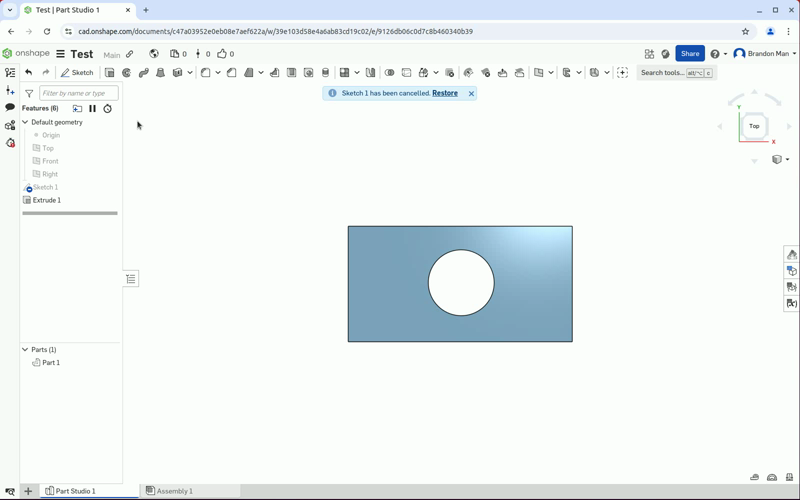
key(shift+h)
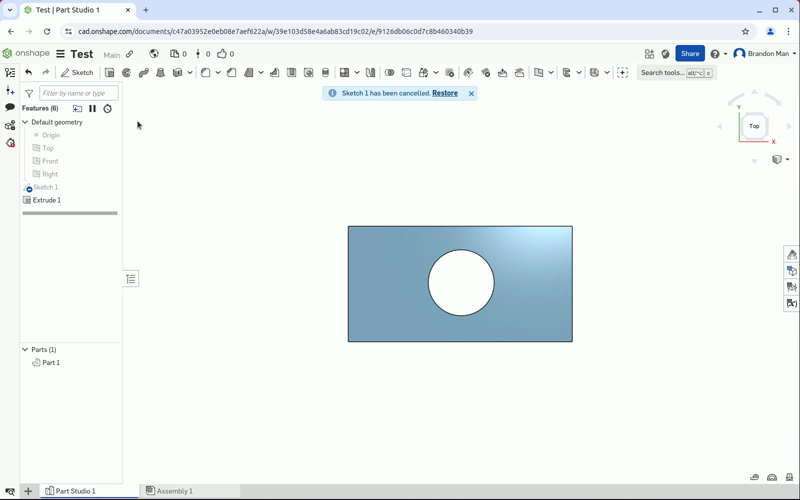
key(shift+h)
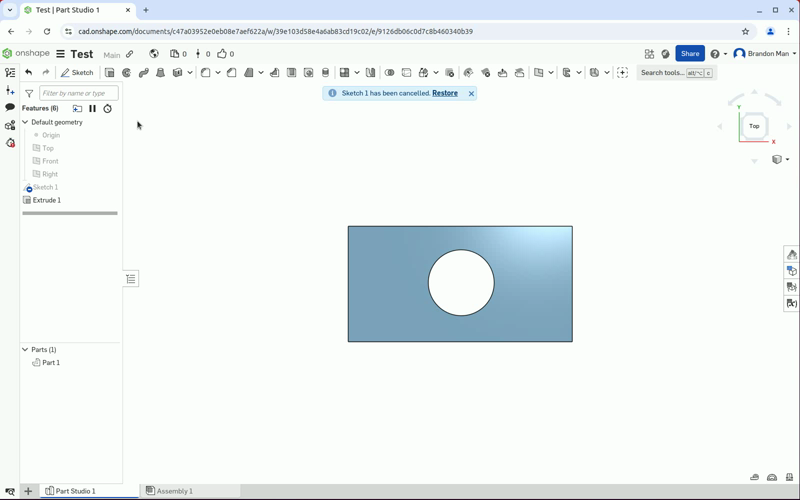
mouse_move(73, 189)
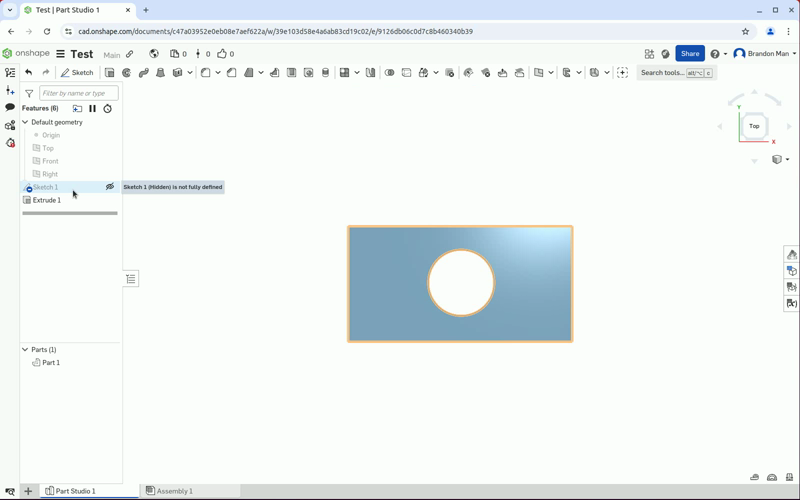
click(73, 189)
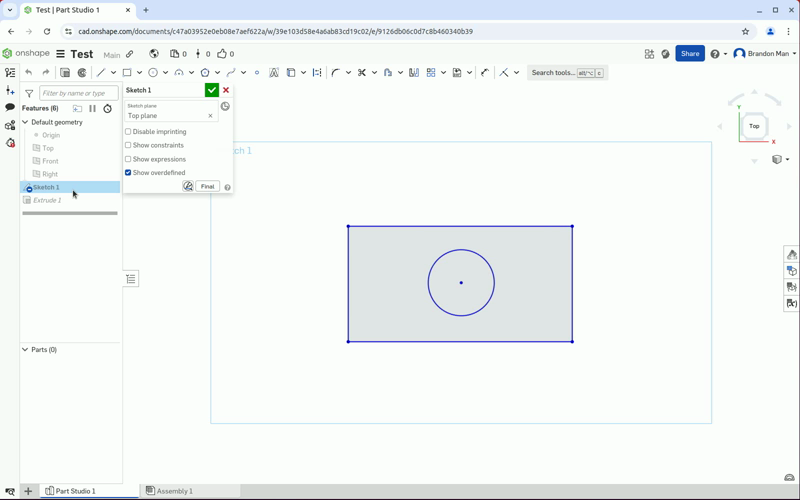
mouse_move(229, 92)
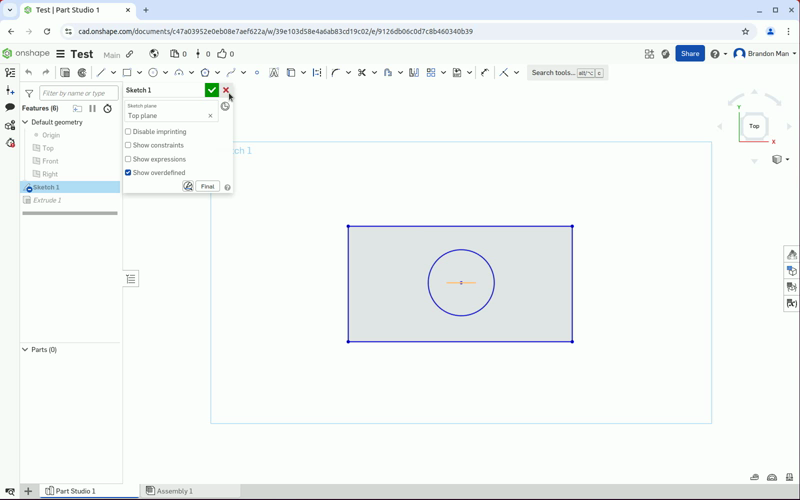
click(229, 92)
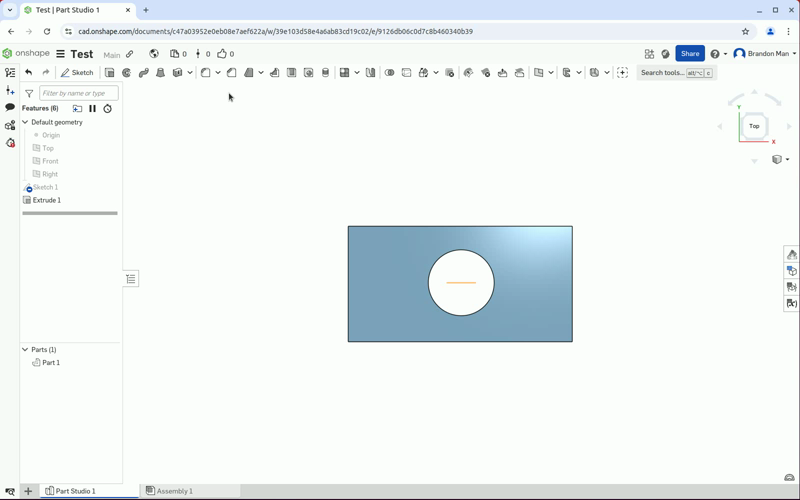
mouse_move(541, 75)
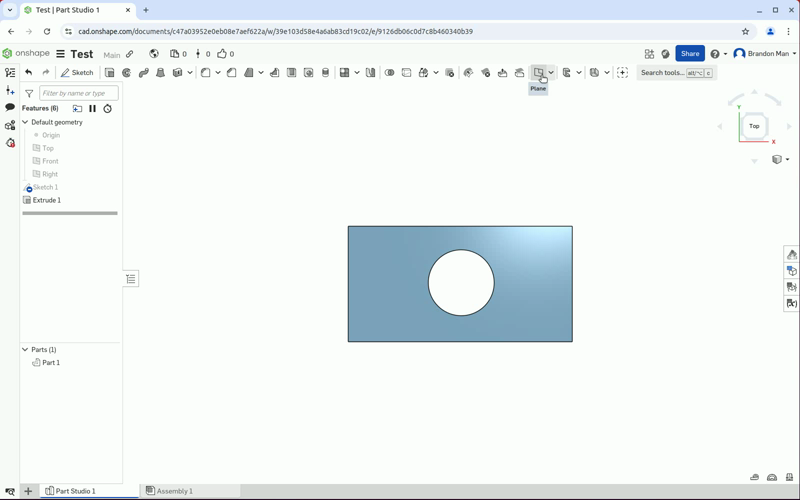
click(541, 75)
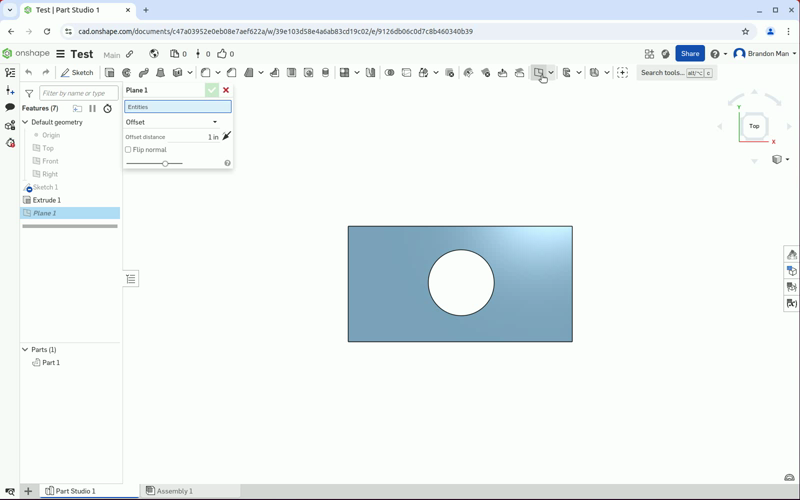
mouse_move(73, 150)
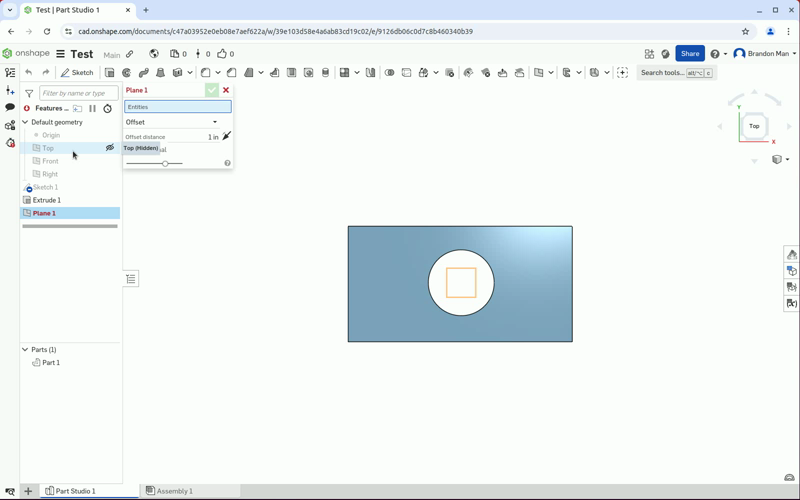
click(73, 150)
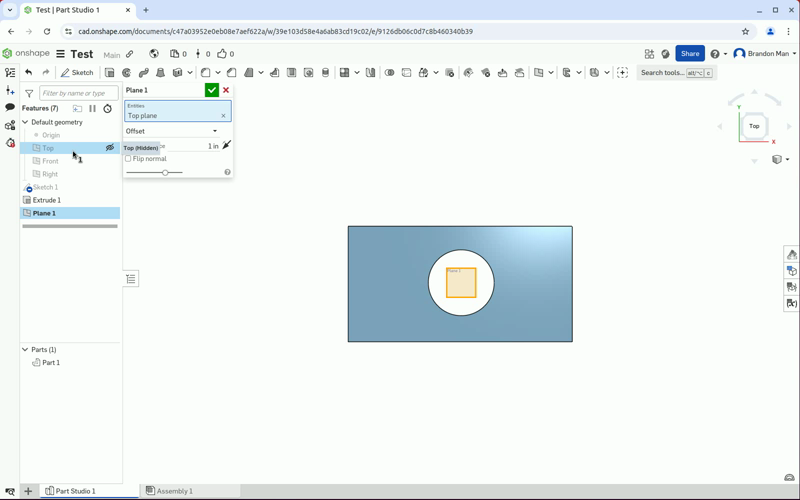
key(tab, 2)
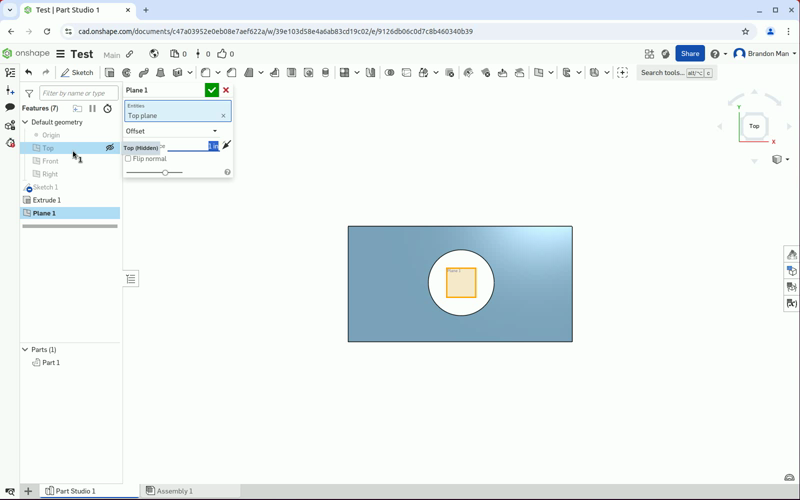
text(2.157)
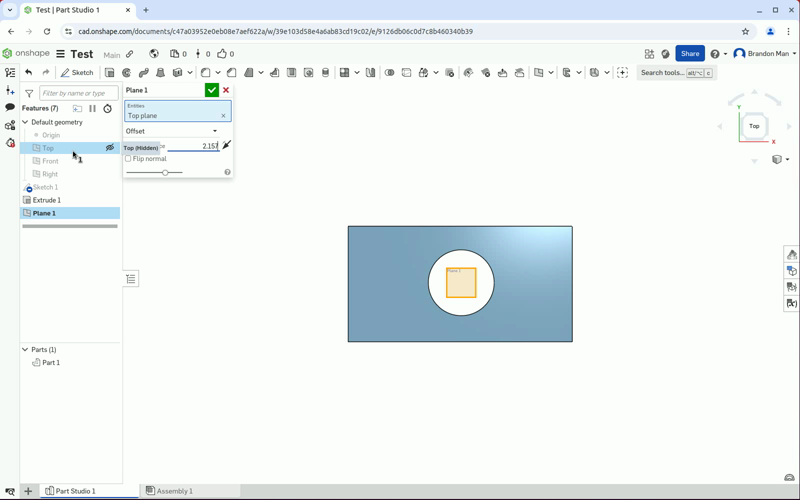
key(enter, 2)
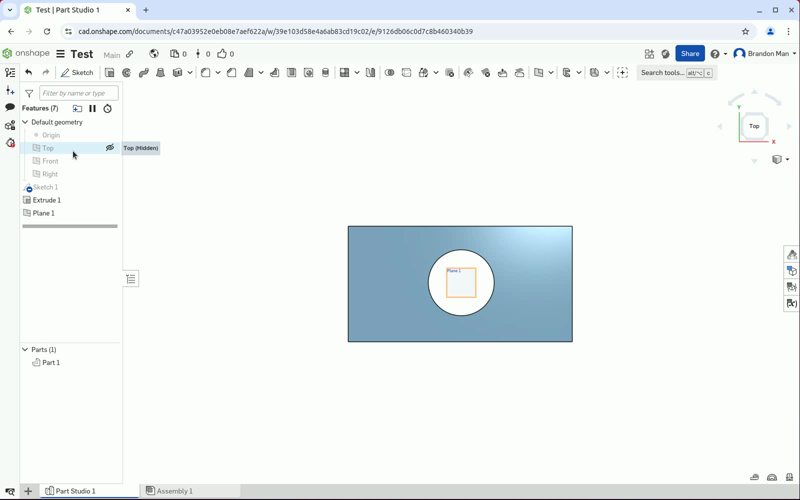
key(shift+s)
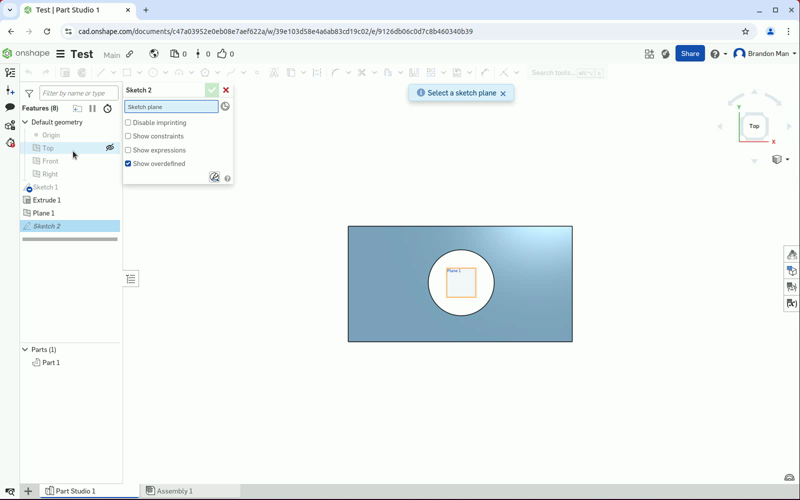
mouse_move(73, 215)
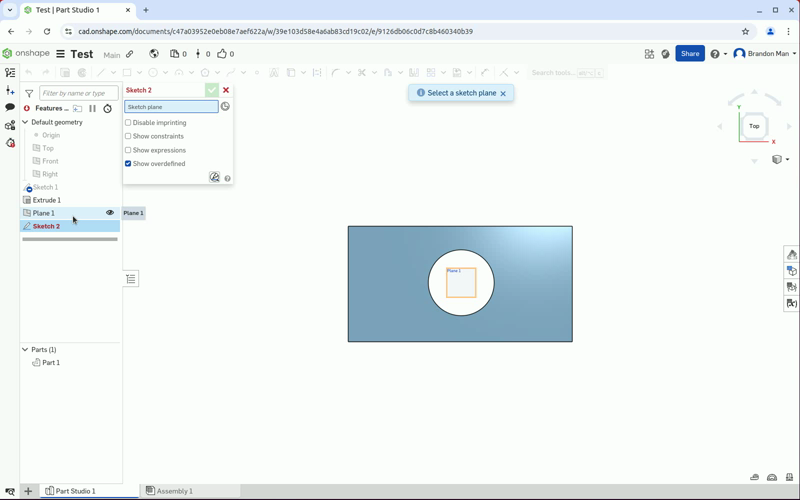
click(73, 215)
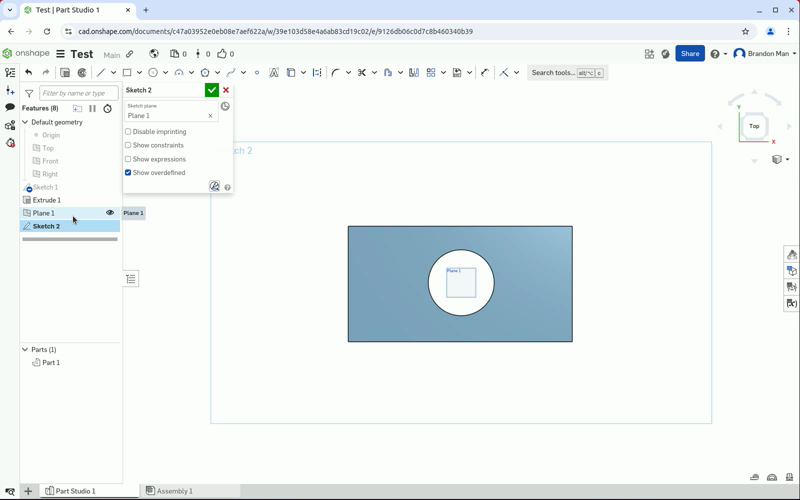
mouse_move(73, 352)
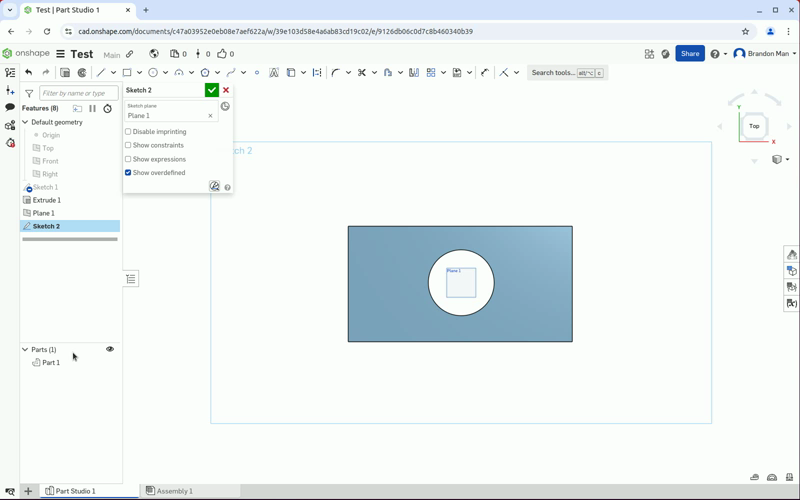
key(y)
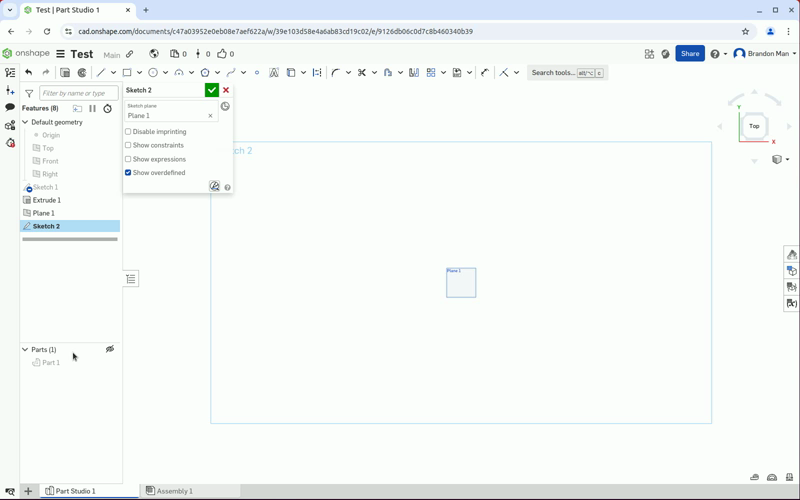
key(c)
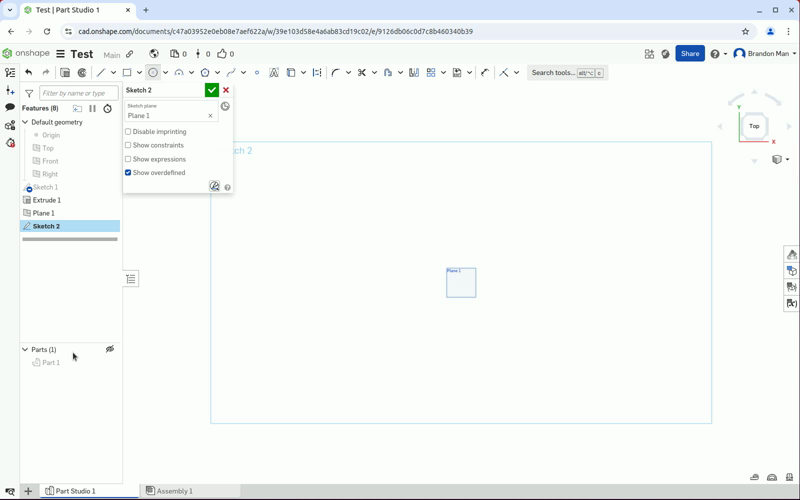
key_down(shift)
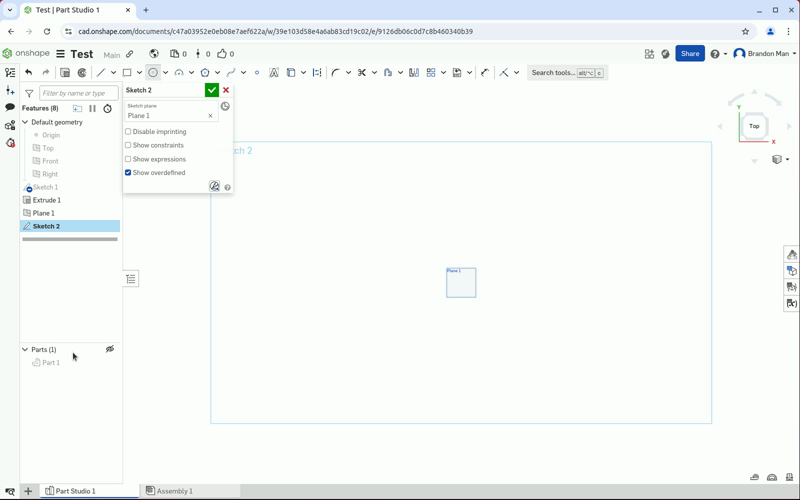
mouse_move(460, 282)
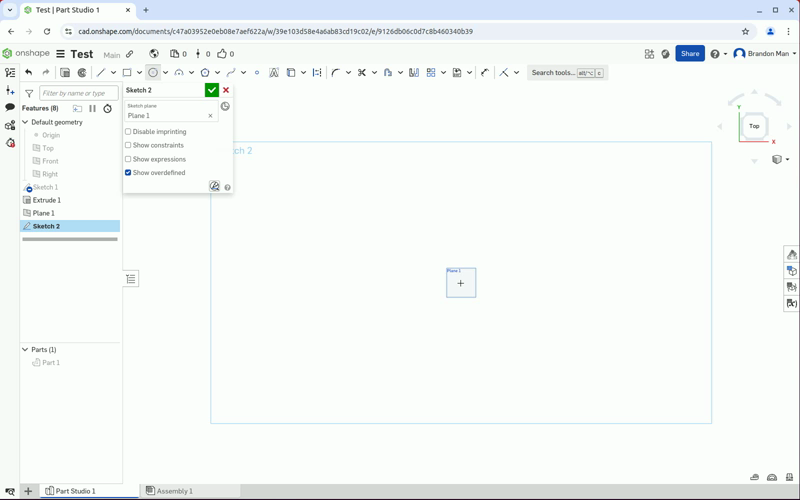
click(460, 282)
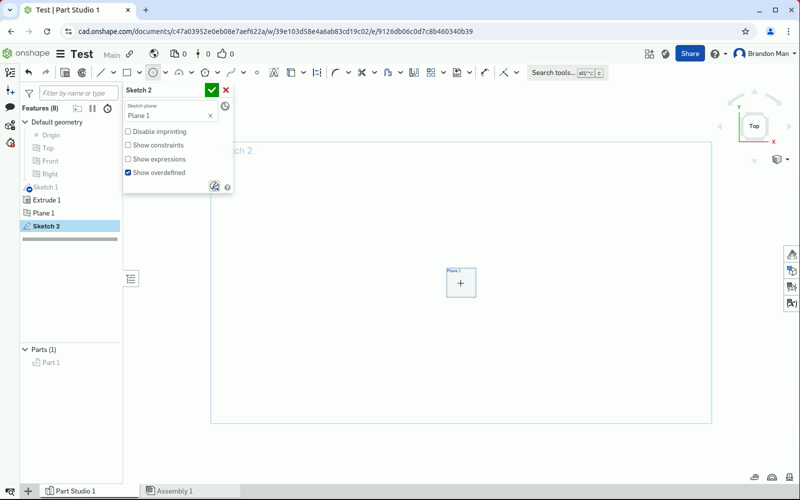
key_up(shift)
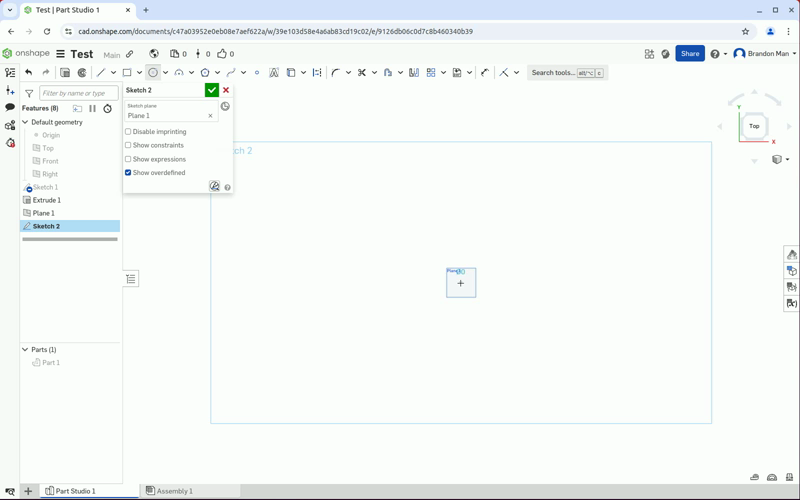
mouse_move(512, 282)
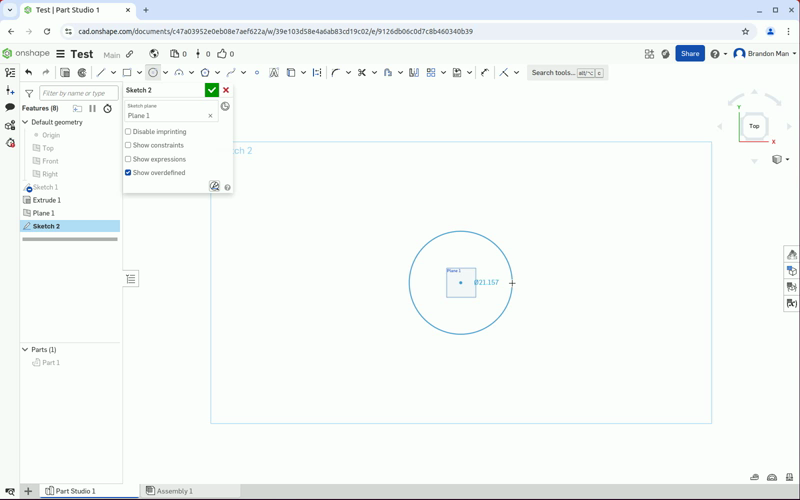
click(512, 282)
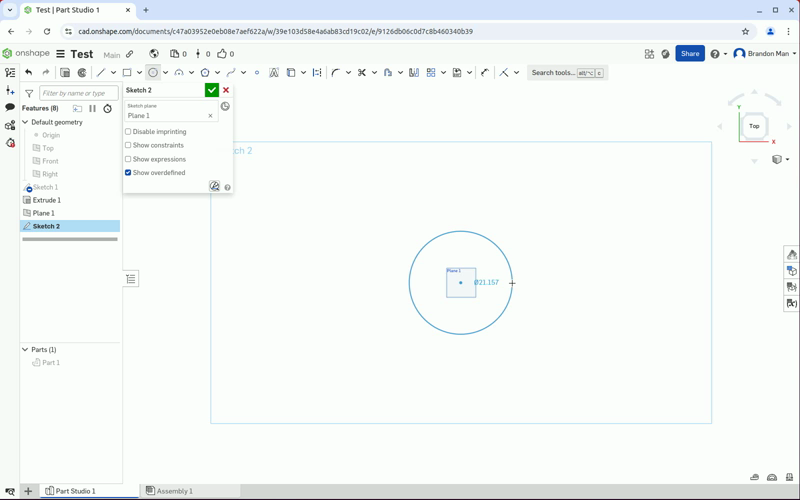
key(esc)
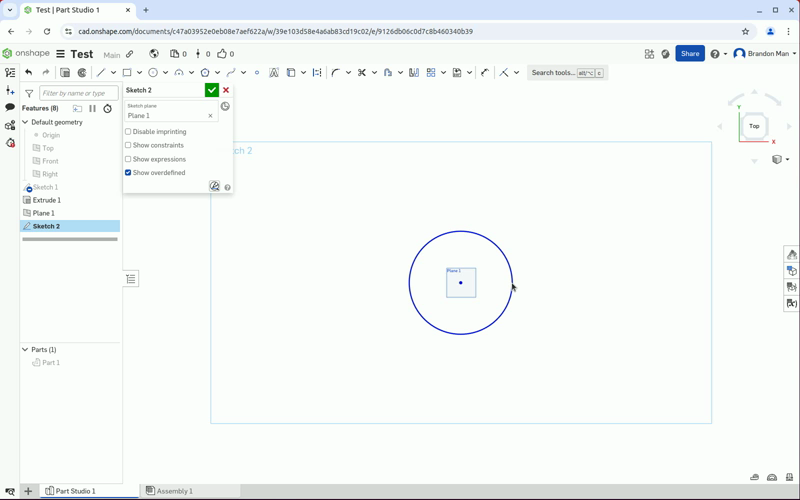
key(c)
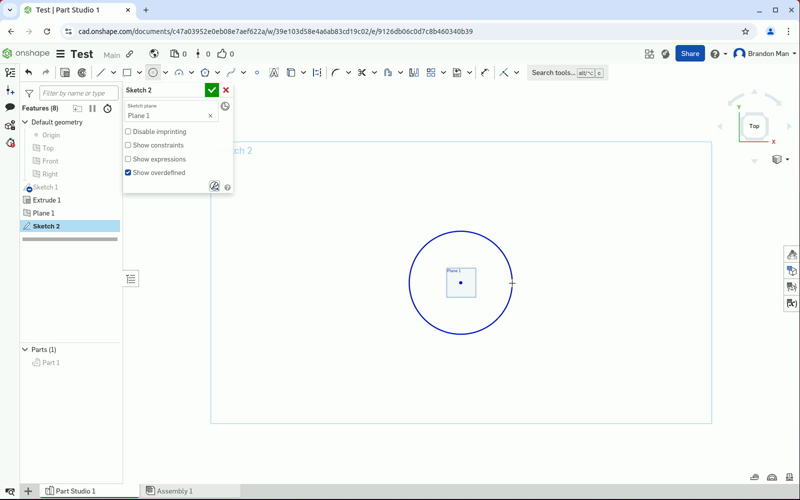
key_down(shift)
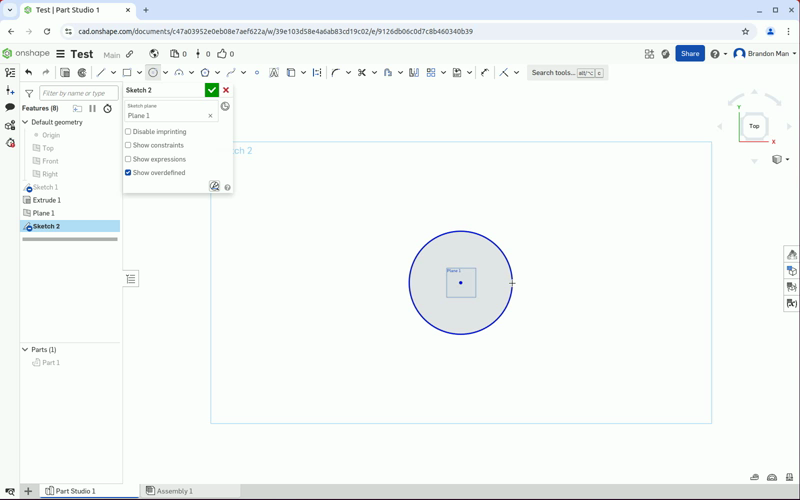
mouse_move(460, 282)
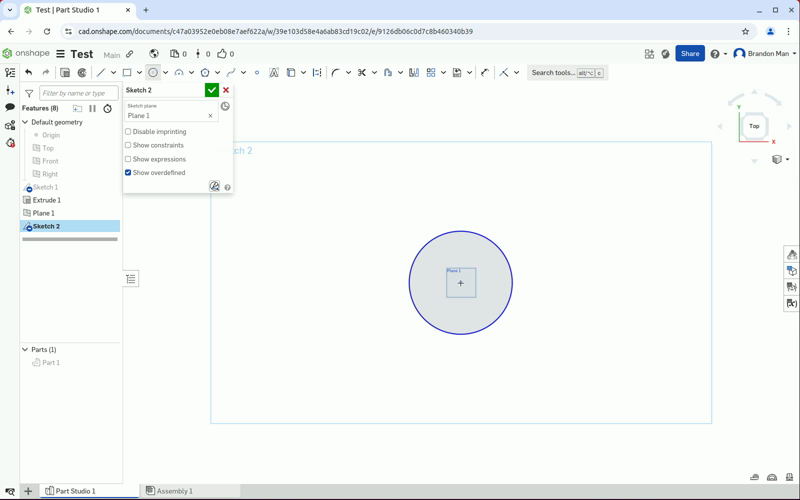
click(460, 282)
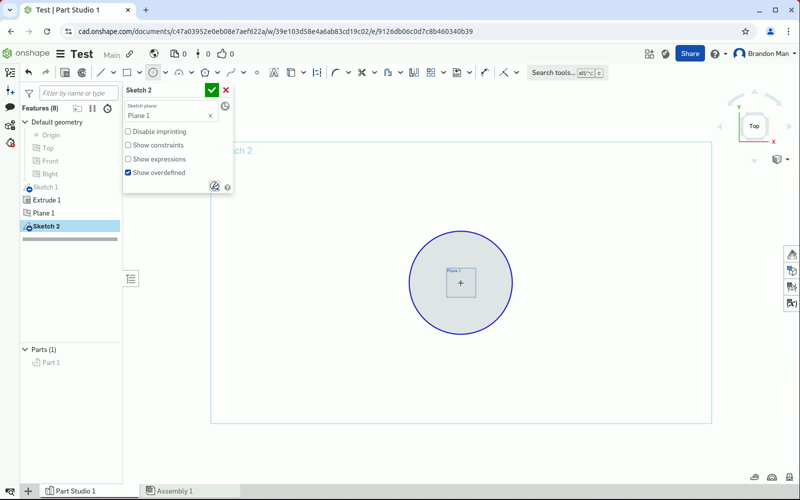
key_up(shift)
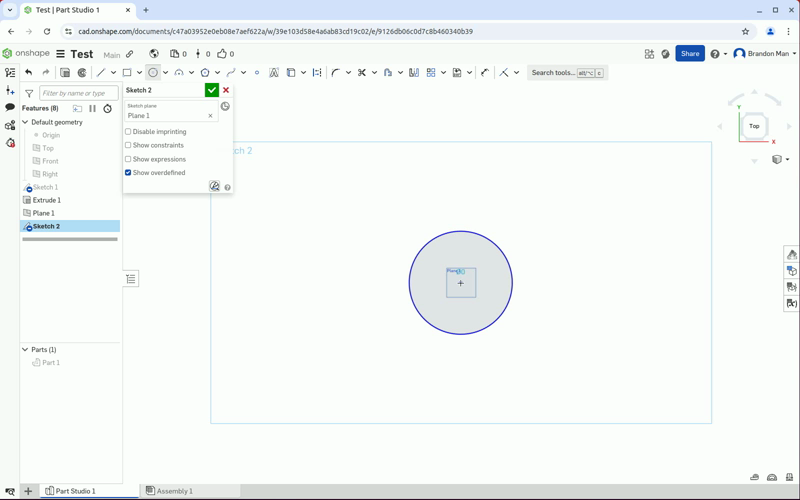
mouse_move(501, 282)
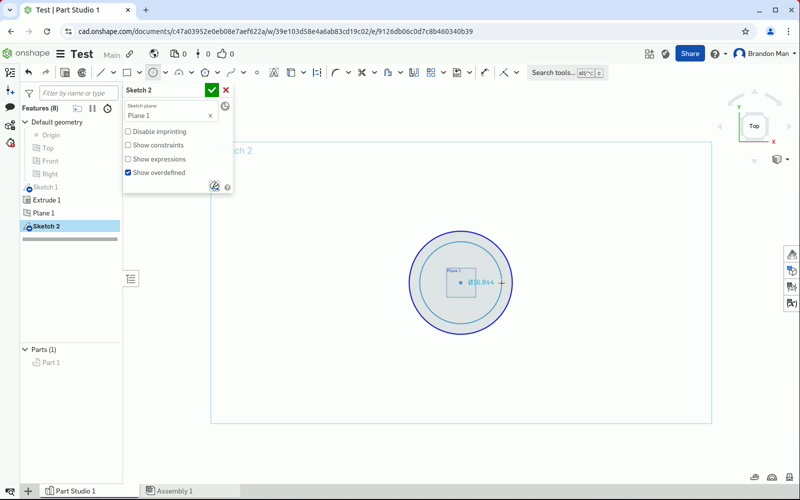
click(501, 282)
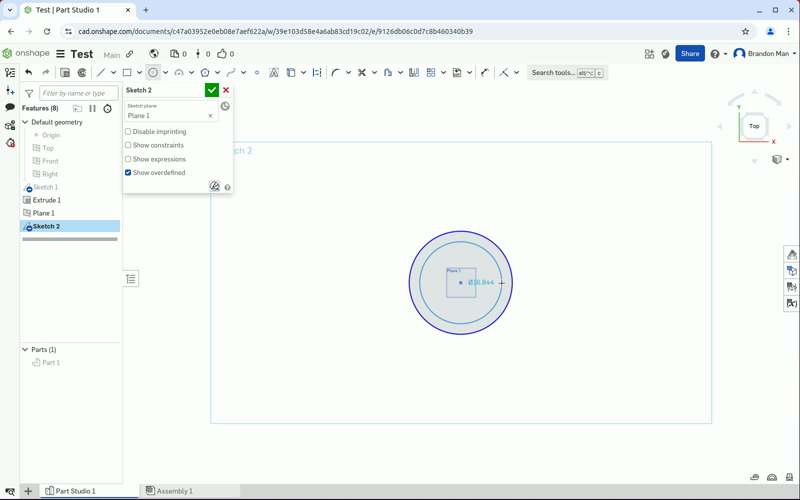
key(esc)
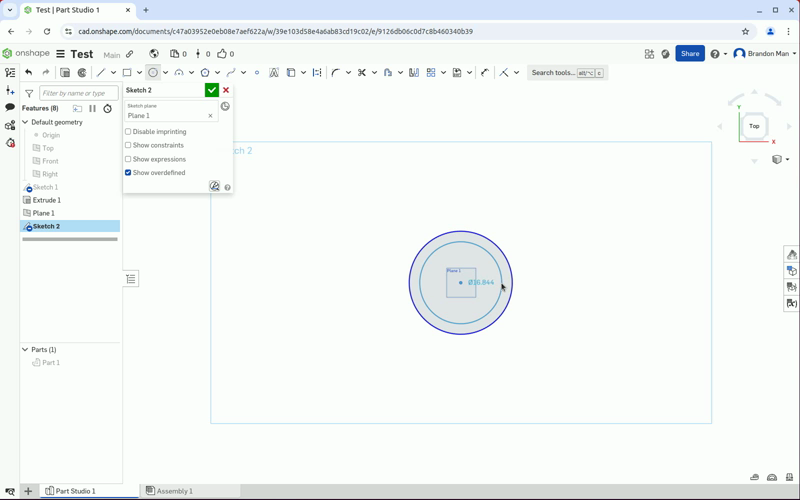
mouse_move(485, 243)
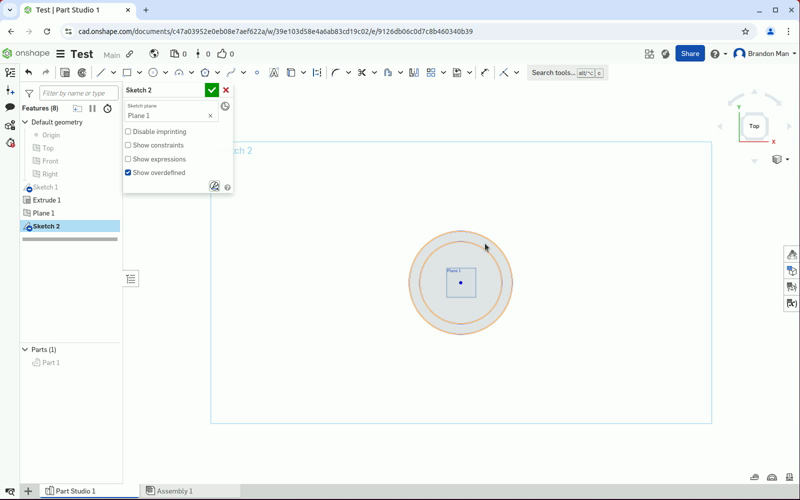
click(485, 243)
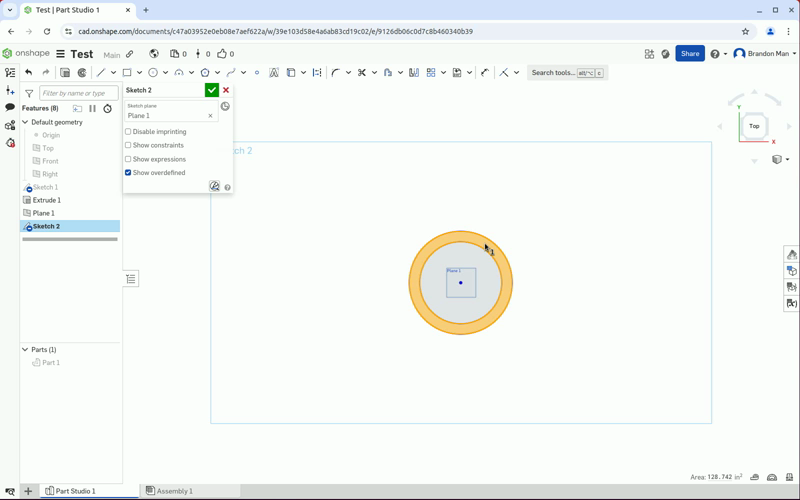
mouse_move(73, 352)
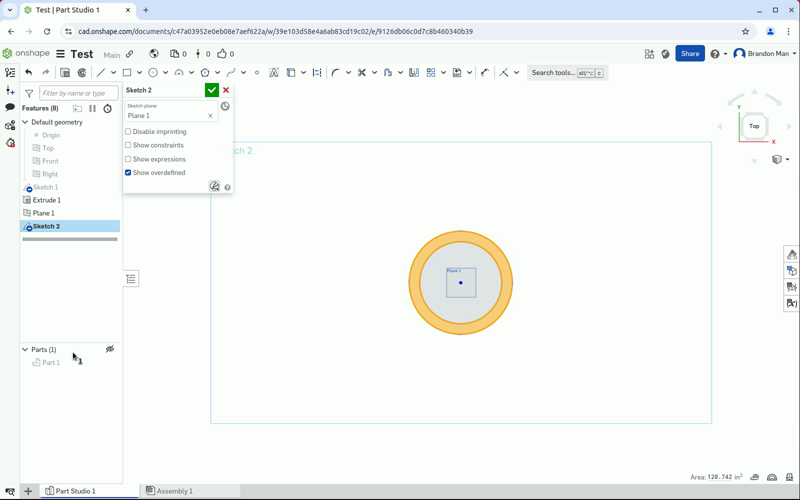
key(shift+y)
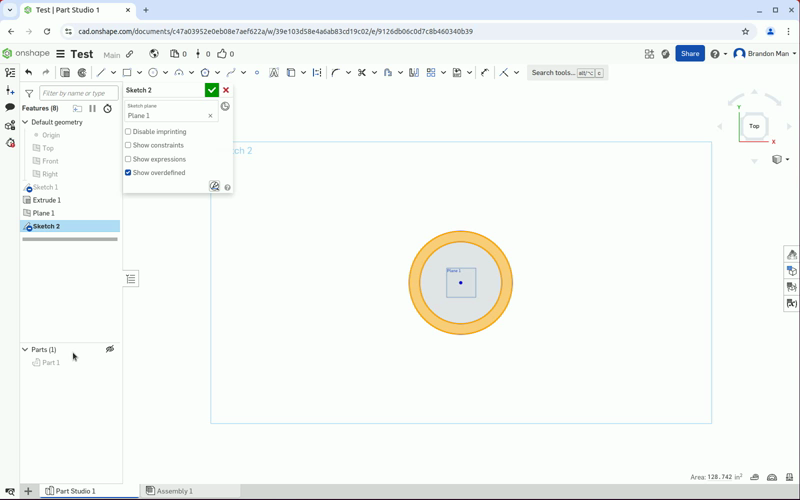
key(shift+e)
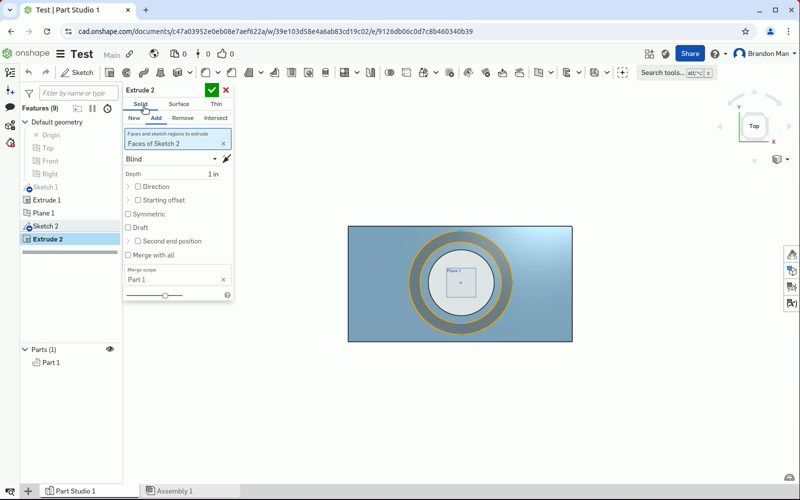
mouse_move(143, 106)
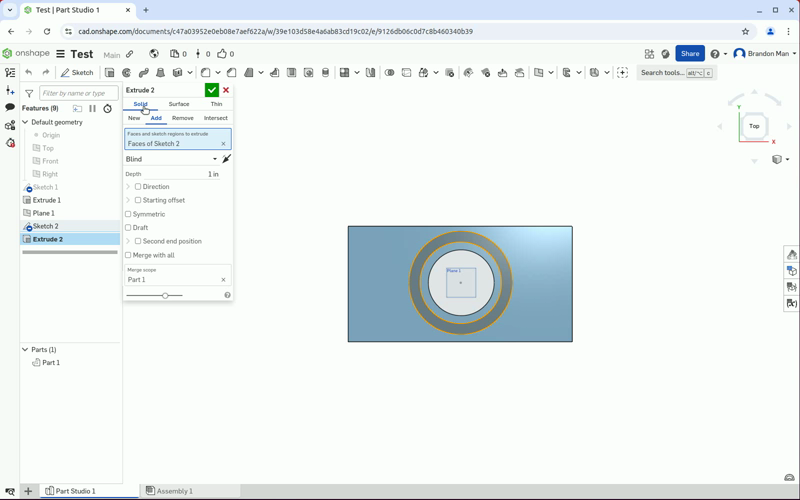
click(143, 106)
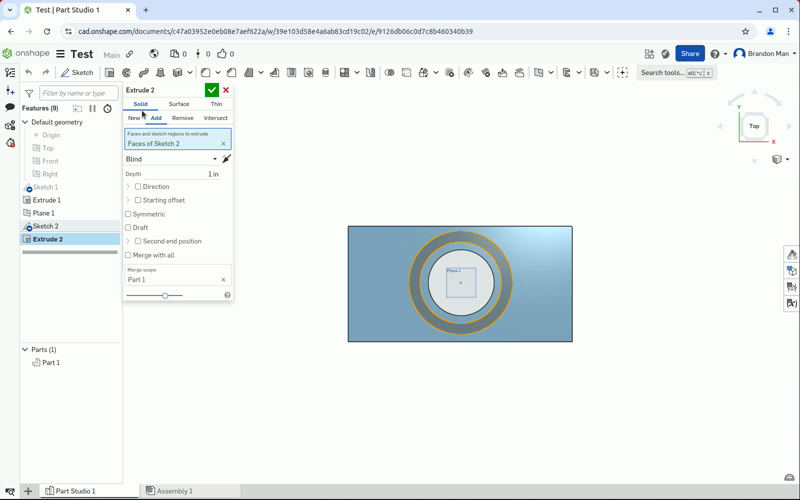
mouse_move(137, 120)
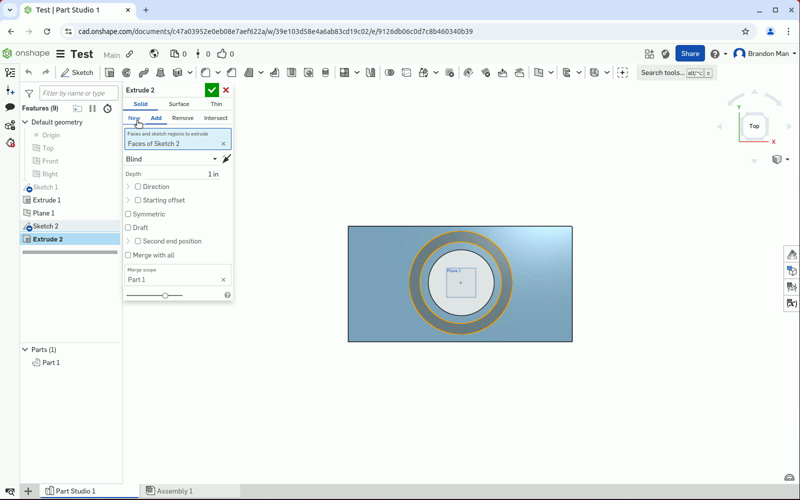
click(137, 120)
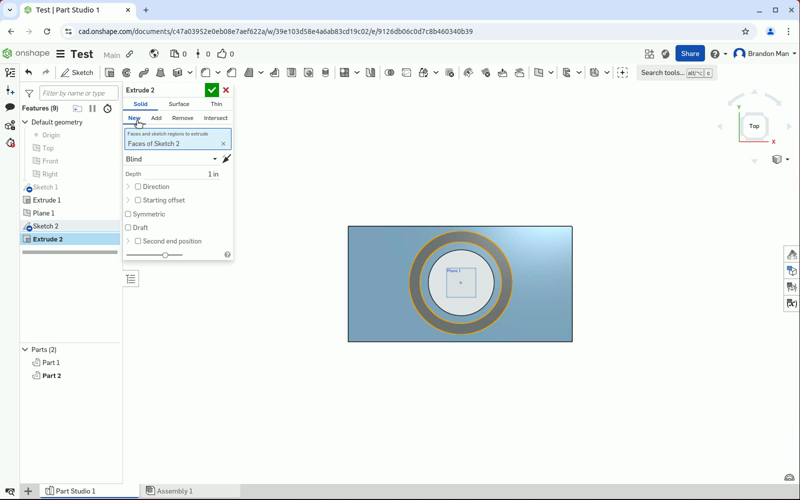
key(tab, 4)
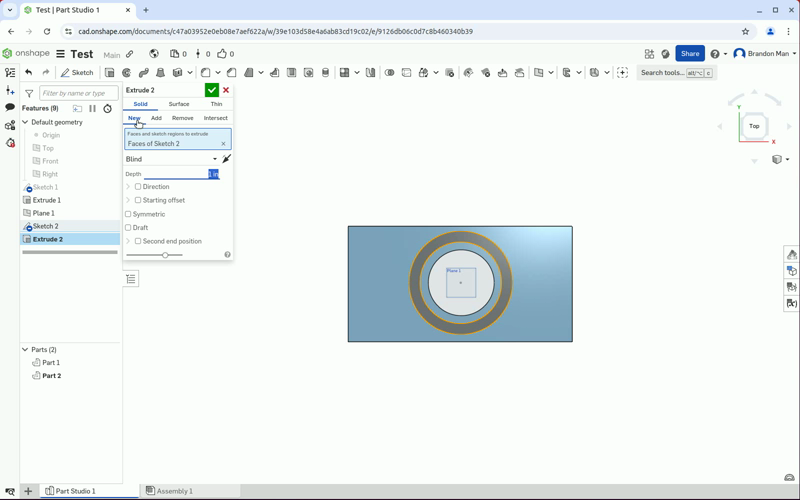
text(20.942)
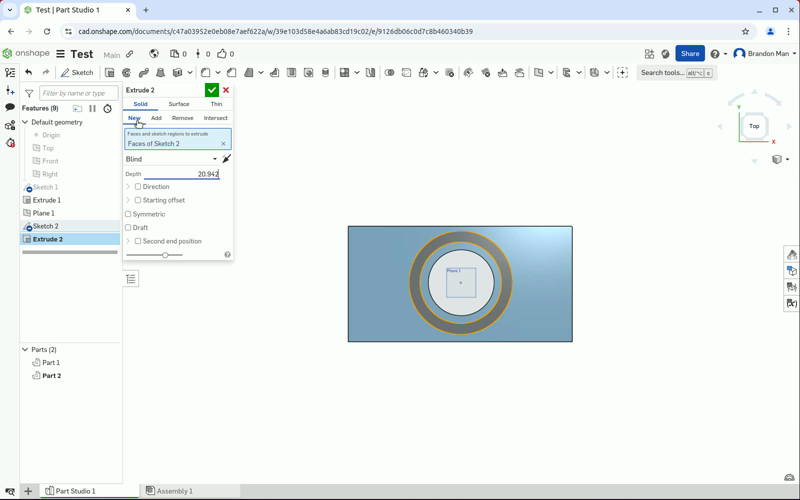
key(enter)
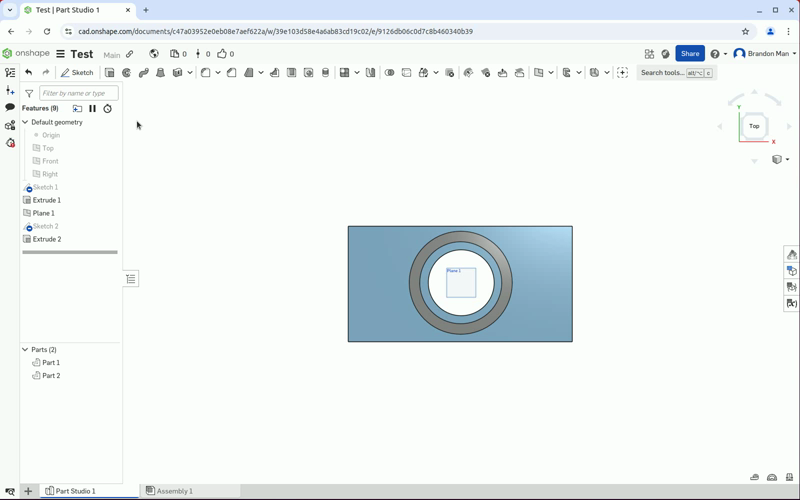
key(shift+h)
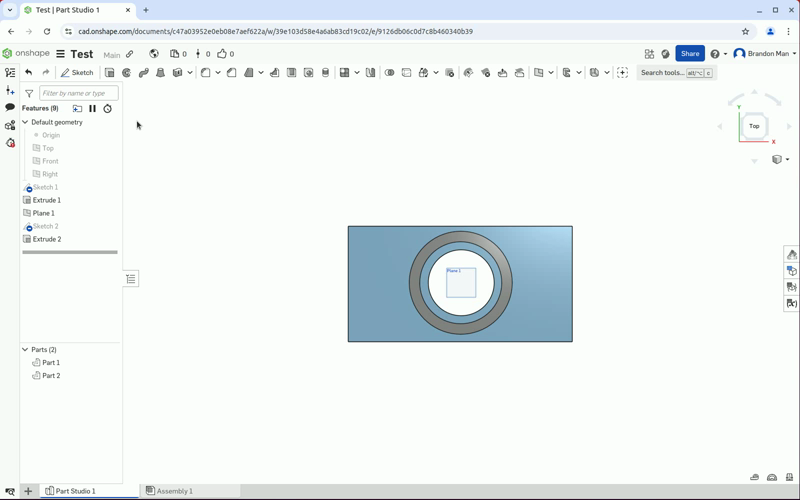
key(shift+h)
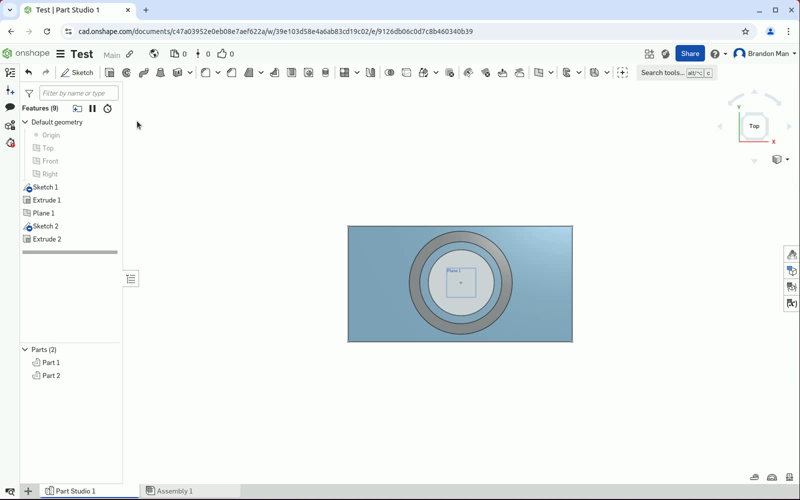
key(shift+7)
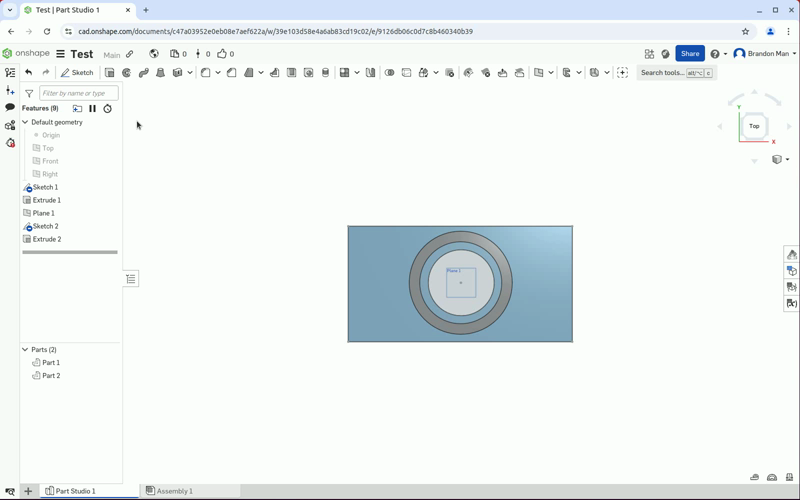
key(up, 3)
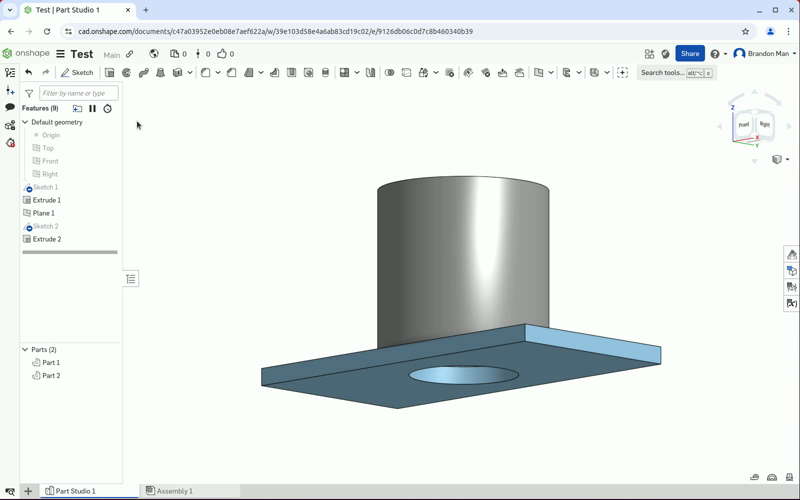
key(left, 3)
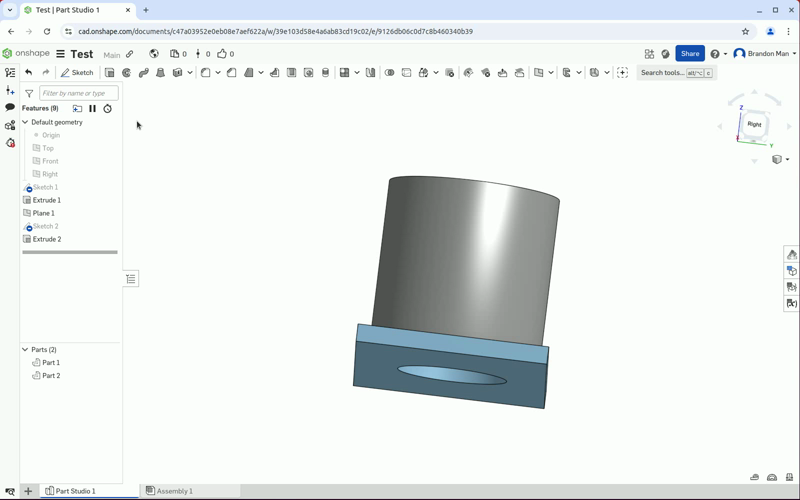
key(right, 3)
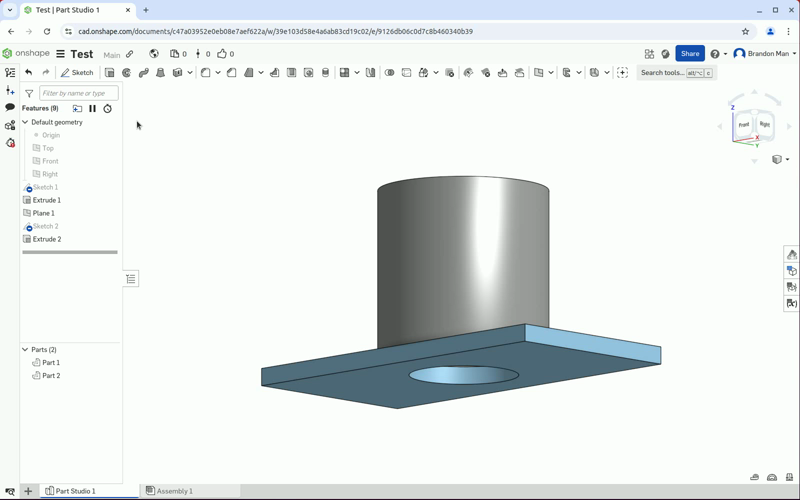
key(down, 3)
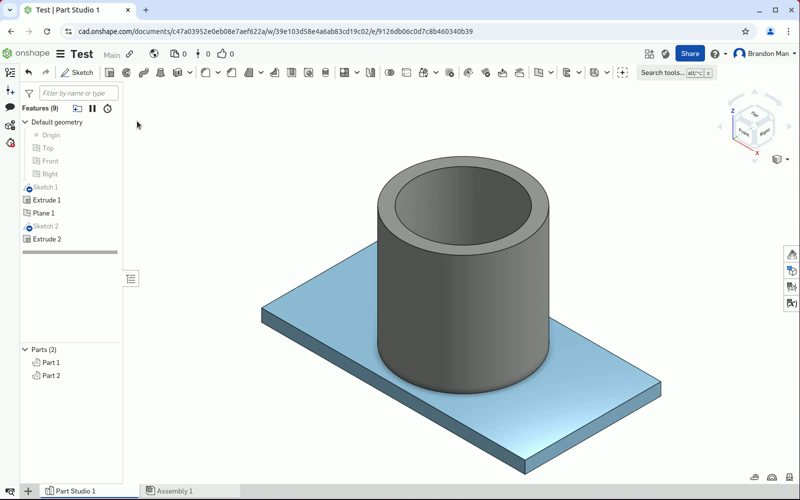
mouse_move(73, 189)
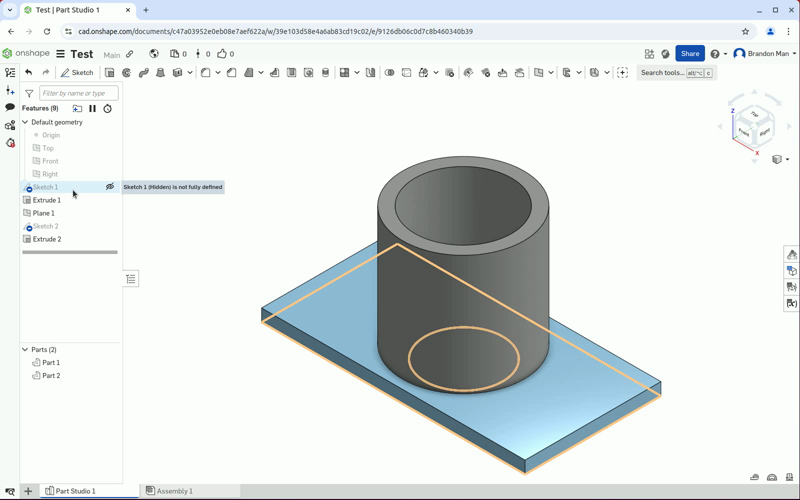
click(73, 189)